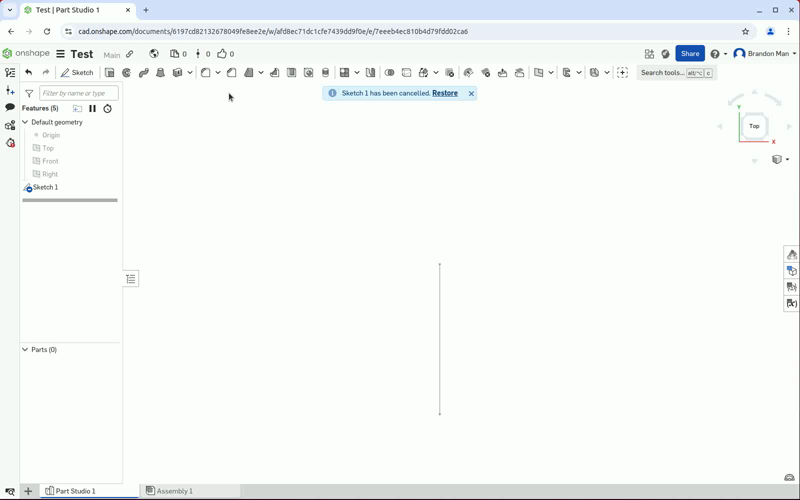
key(shift+h)
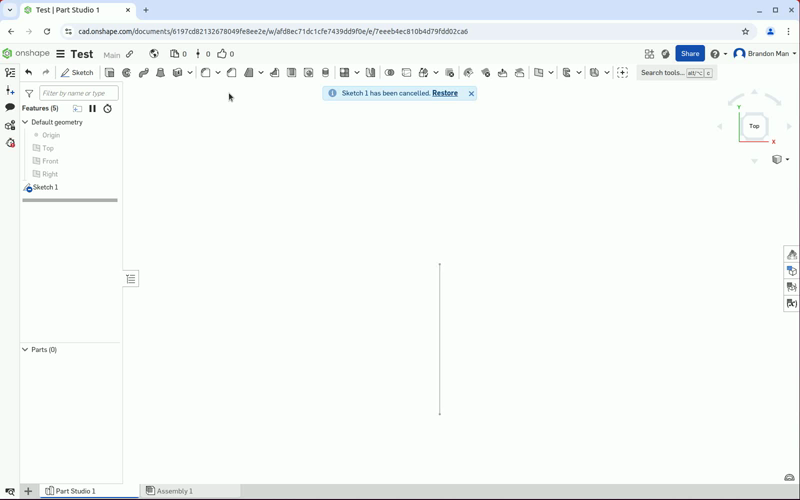
key(shift+s)
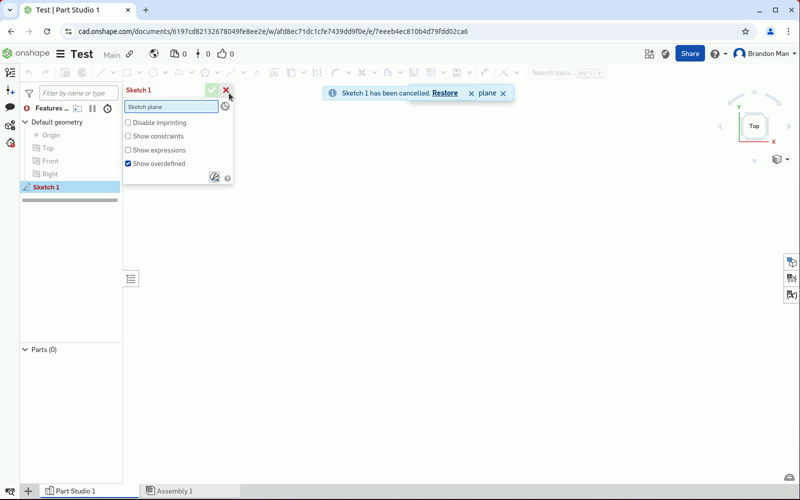
mouse_move(73, 150)
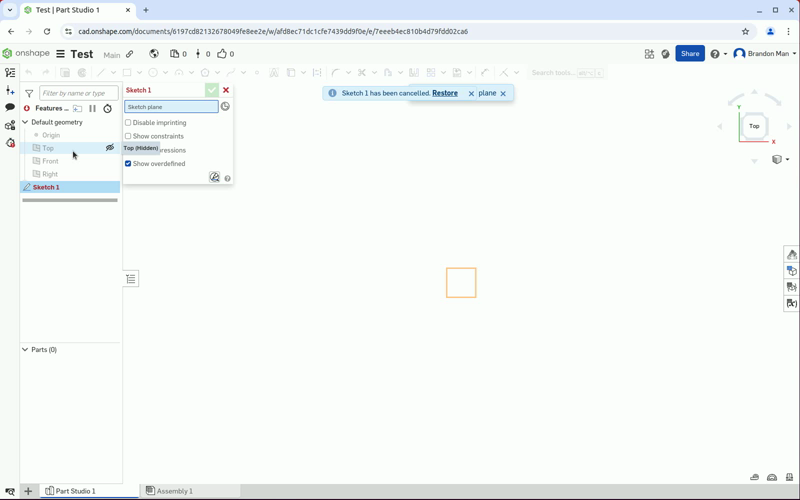
click(73, 150)
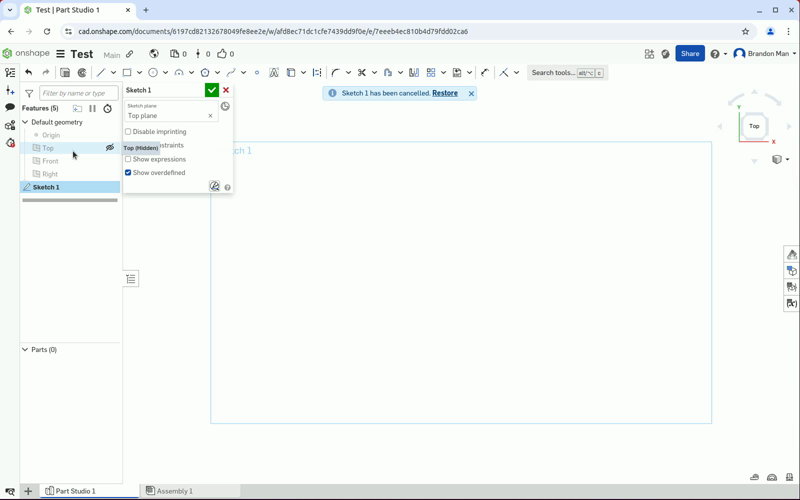
mouse_move(73, 352)
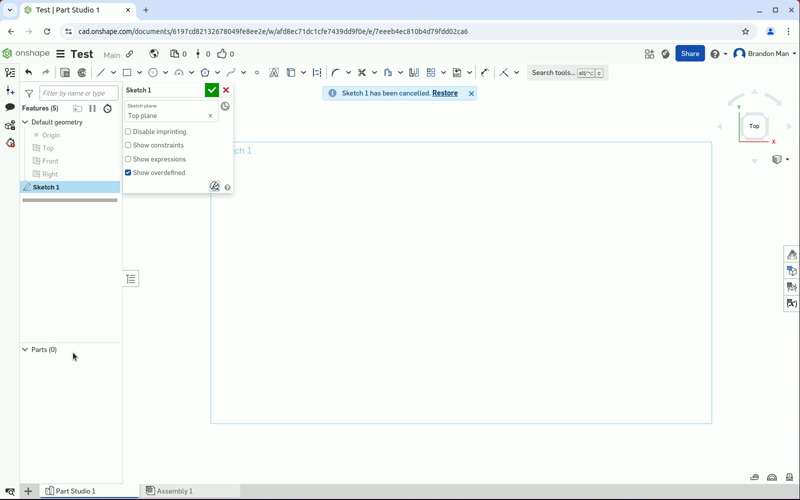
key(y)
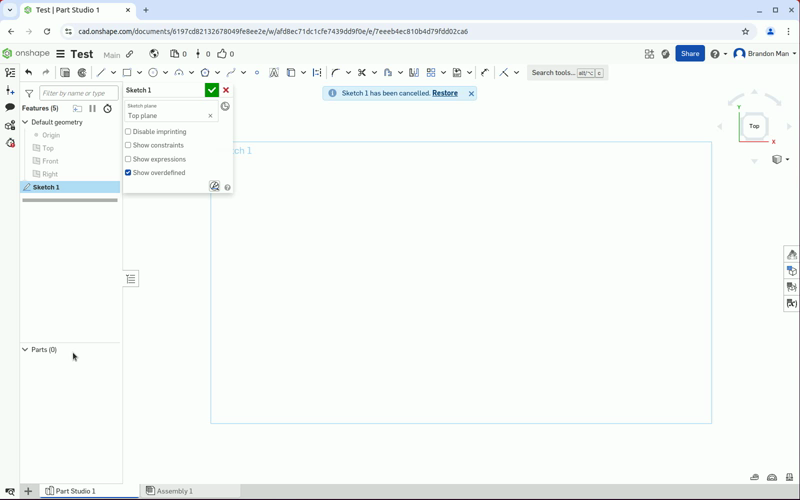
key(l)
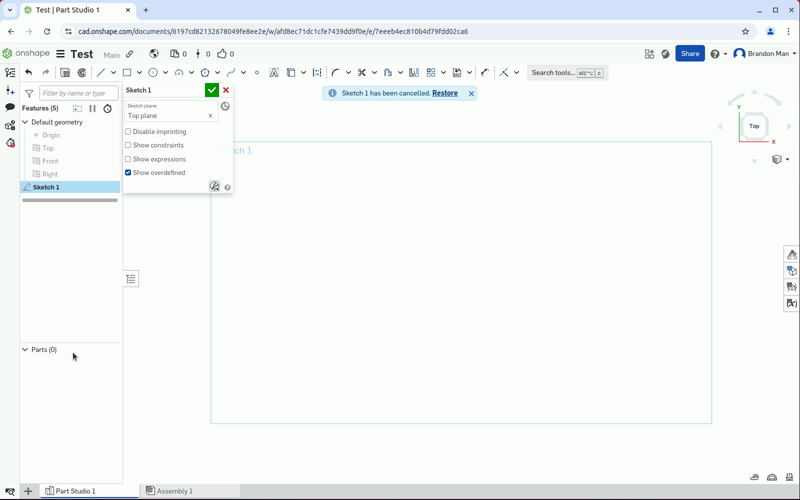
key_down(shift)
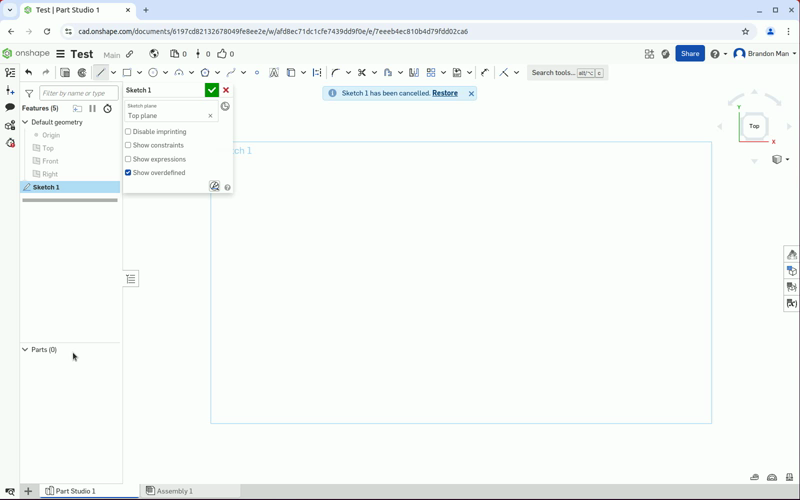
mouse_move(348, 390)
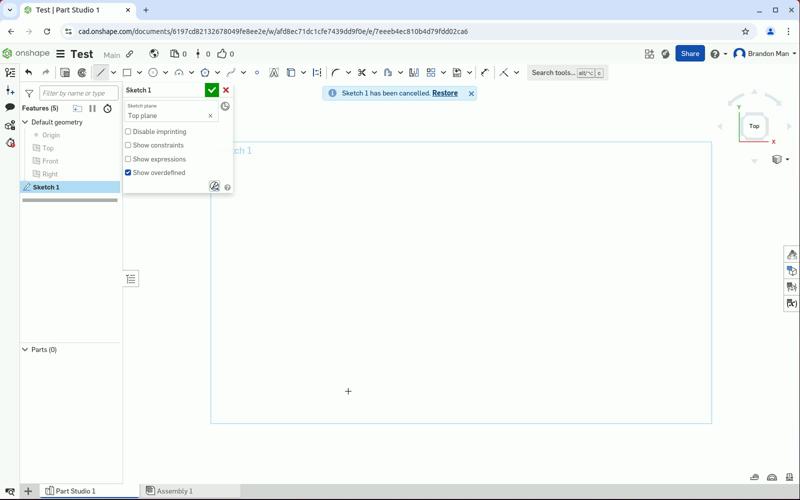
click(348, 390)
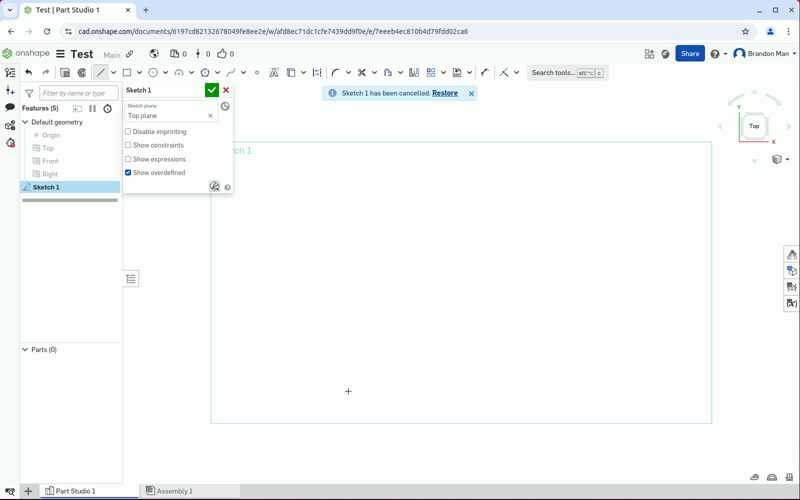
key_up(shift)
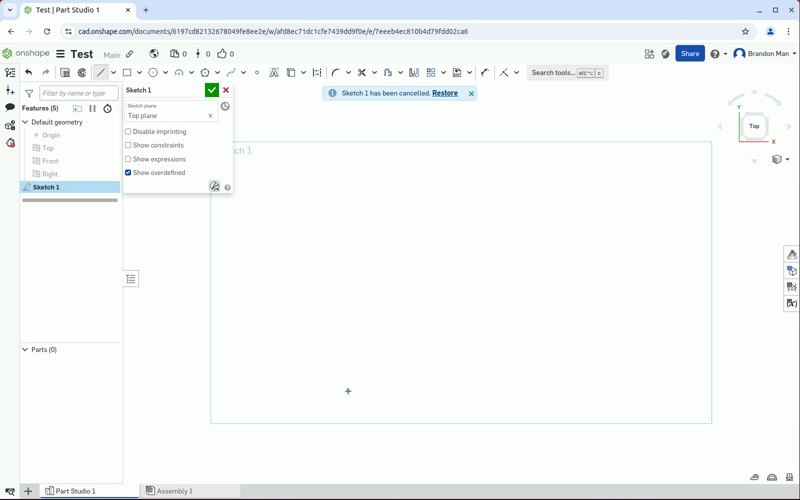
key_down(shift)
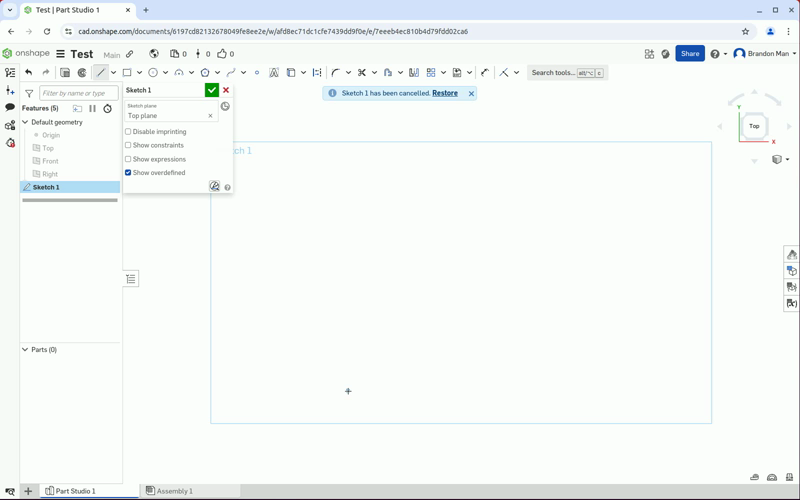
mouse_move(460, 390)
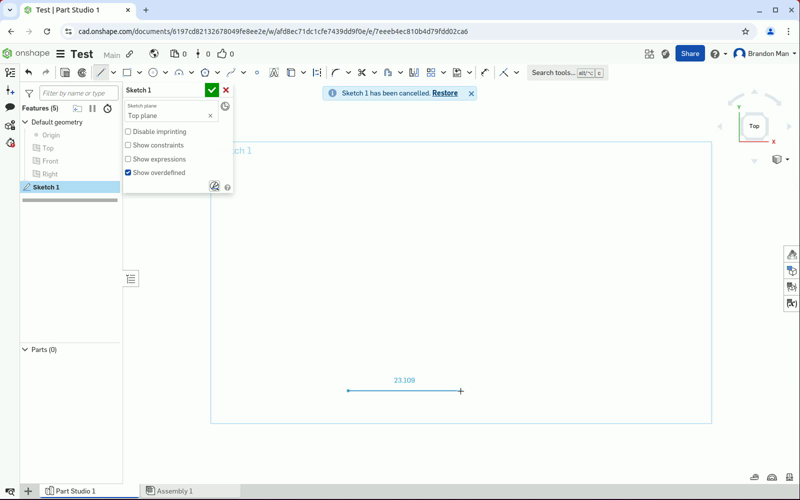
click(460, 390)
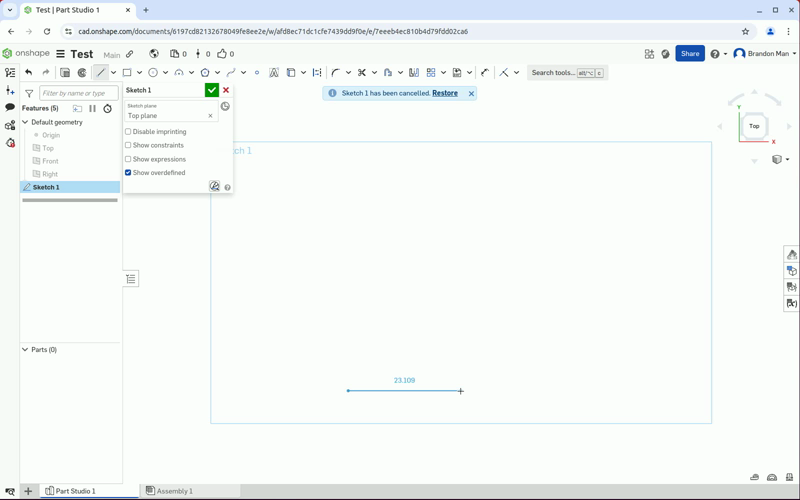
key_up(shift)
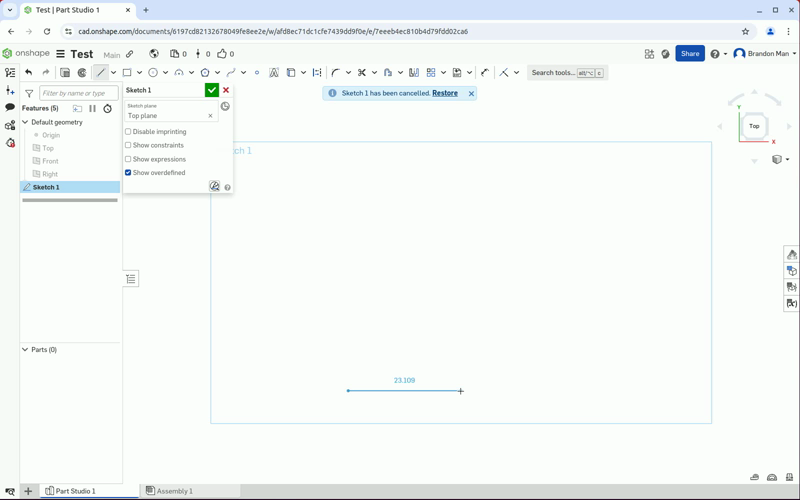
key_down(shift)
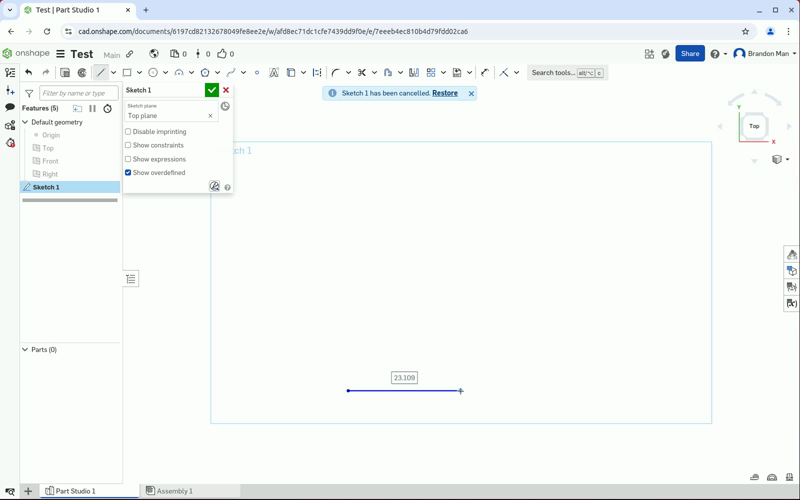
mouse_move(460, 185)
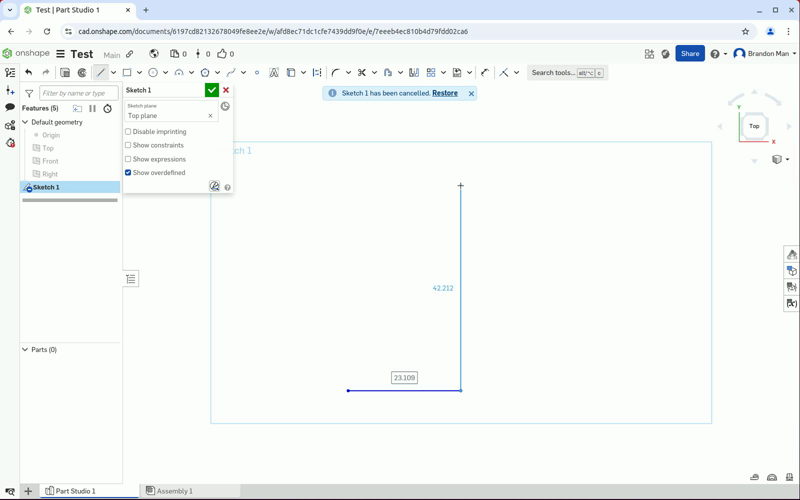
click(460, 185)
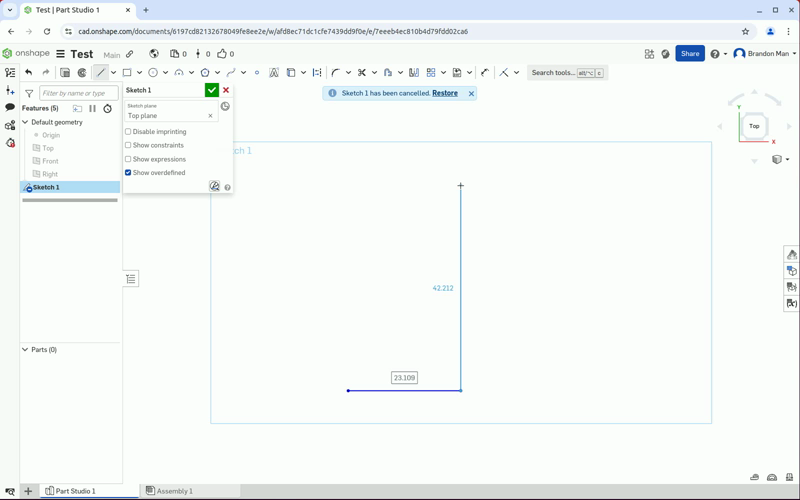
key_up(shift)
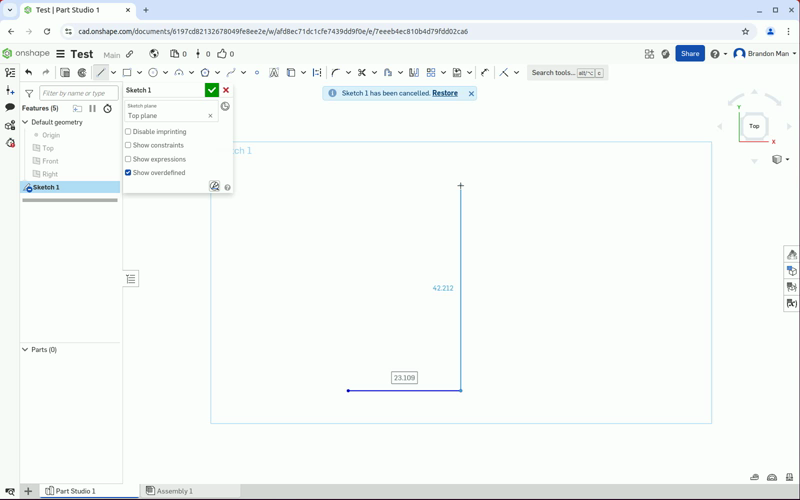
key_down(shift)
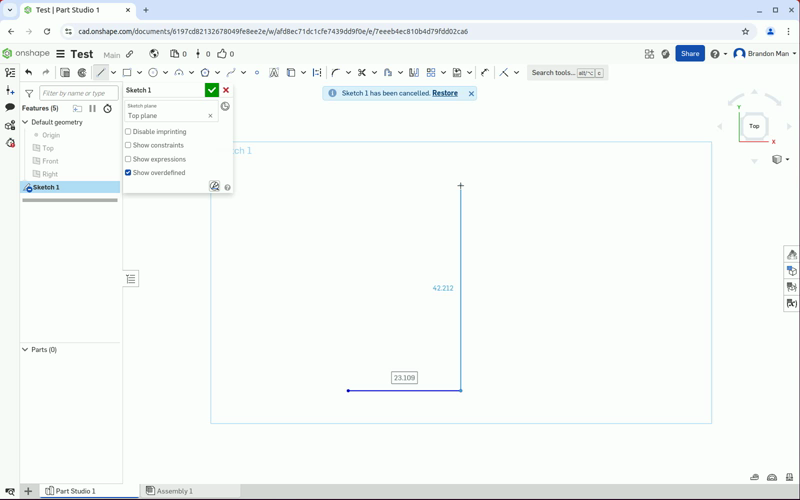
mouse_move(348, 185)
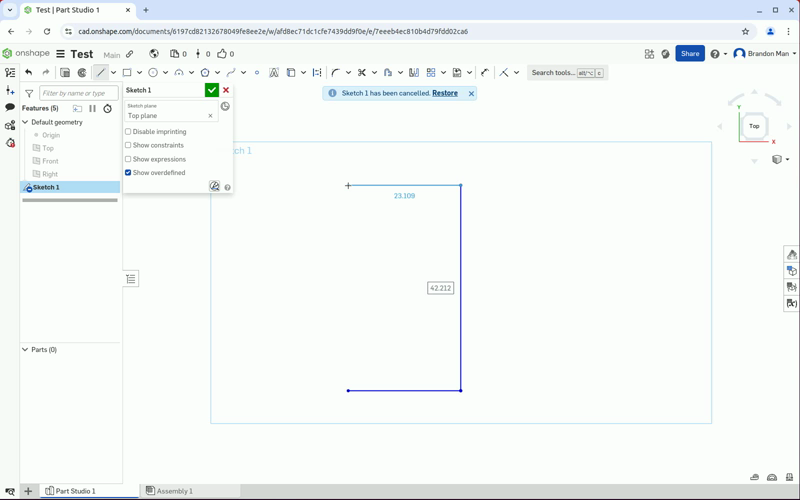
click(348, 185)
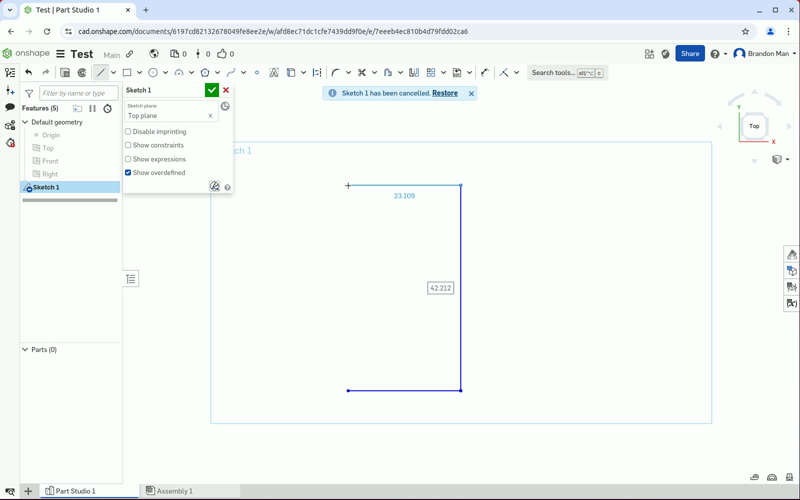
key_up(shift)
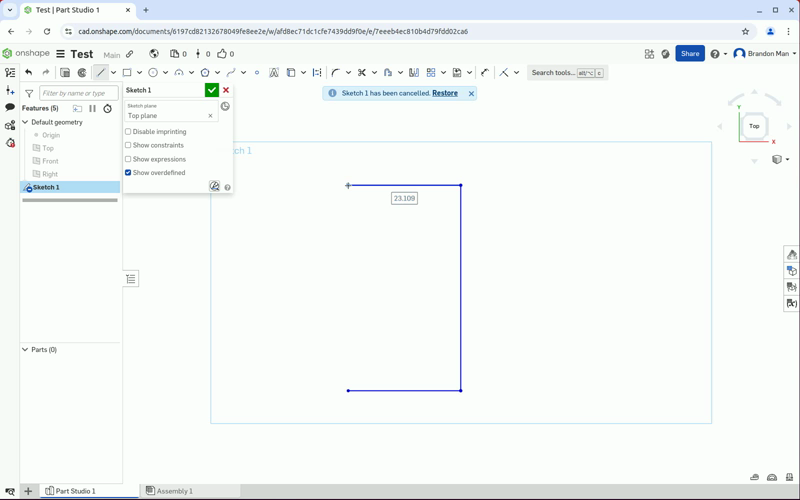
key_down(shift)
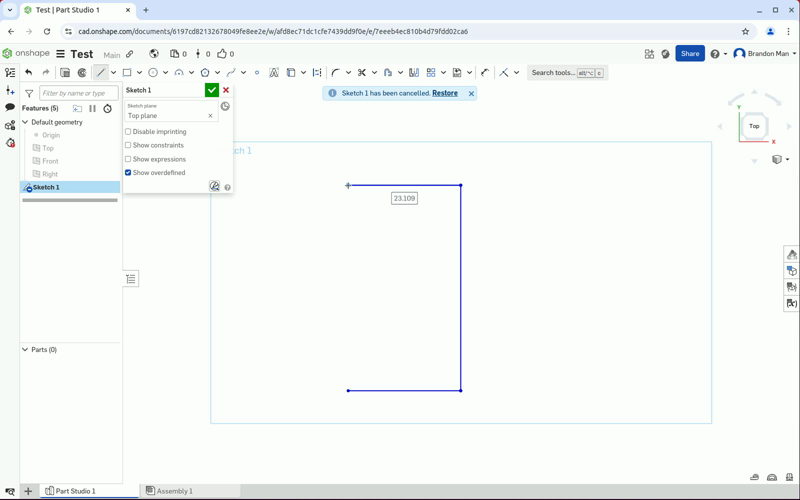
mouse_move(348, 390)
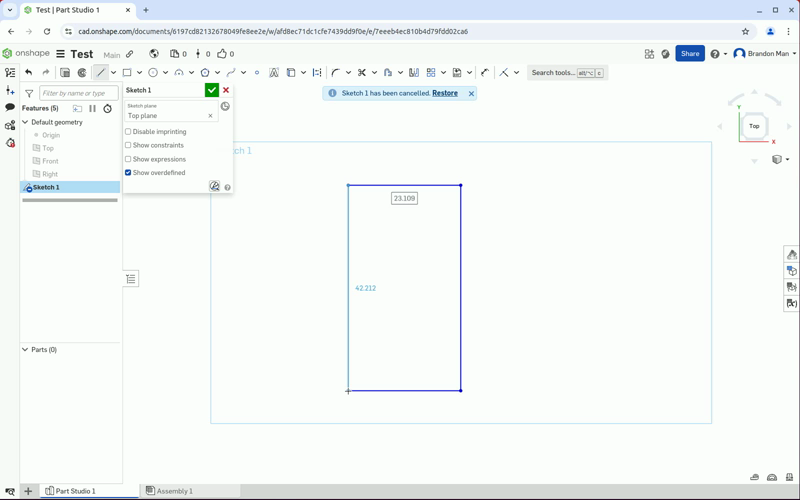
key_up(shift)
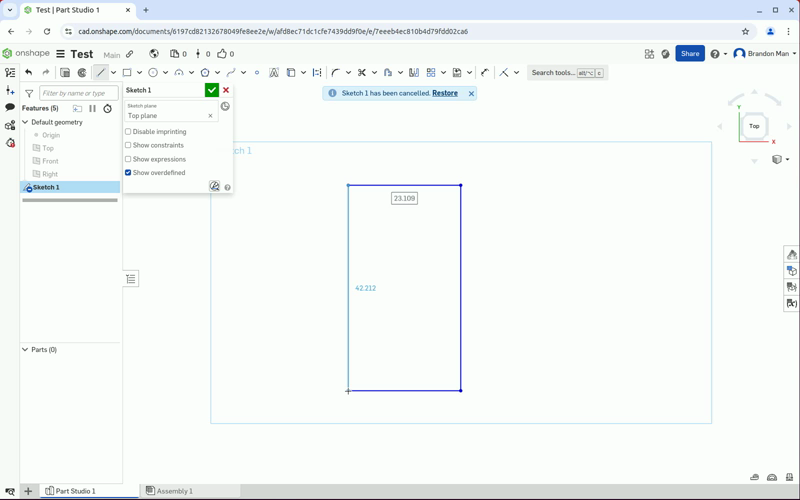
click(348, 390)
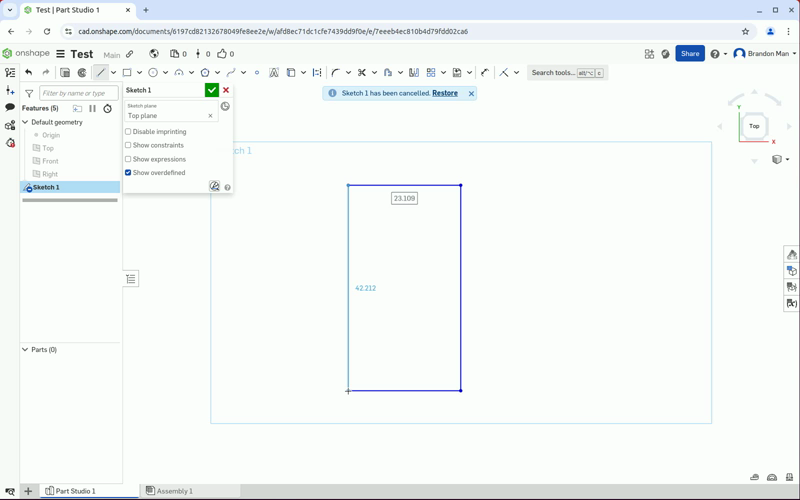
key(esc)
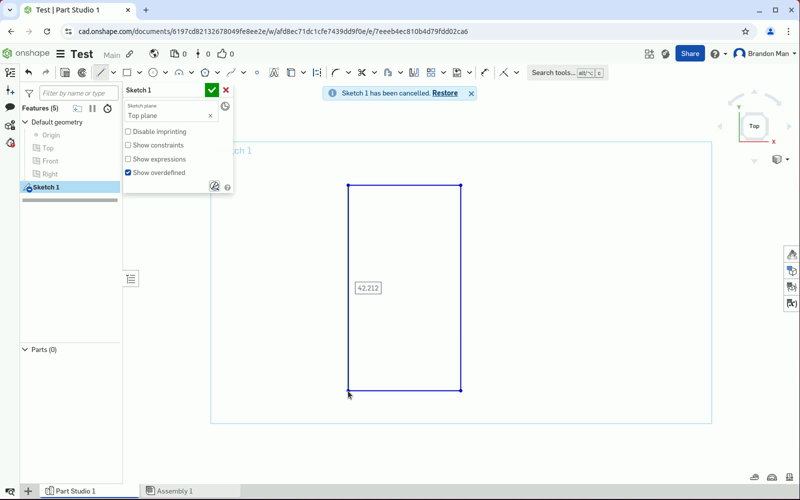
mouse_move(404, 283)
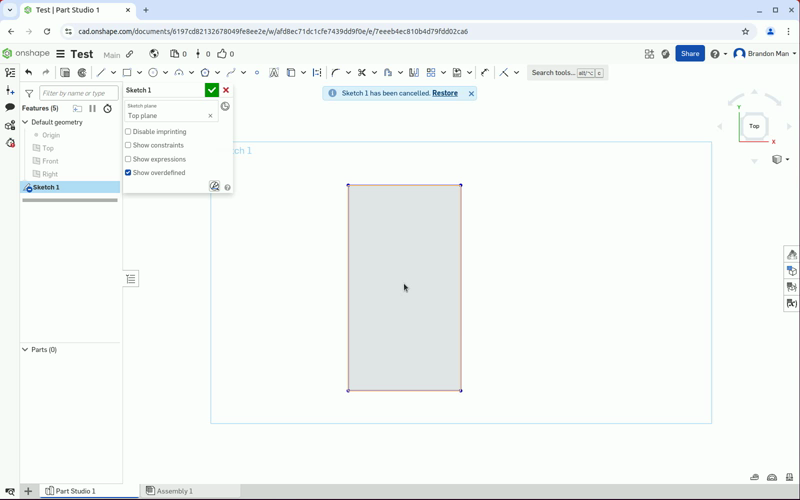
click(404, 283)
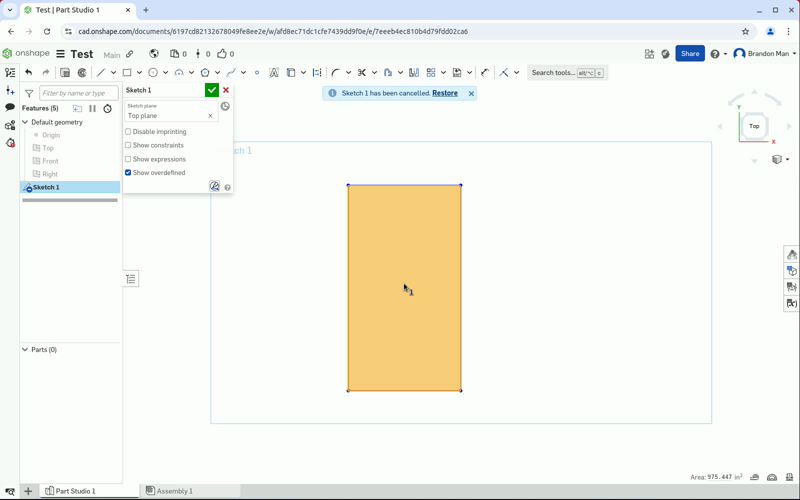
mouse_move(73, 352)
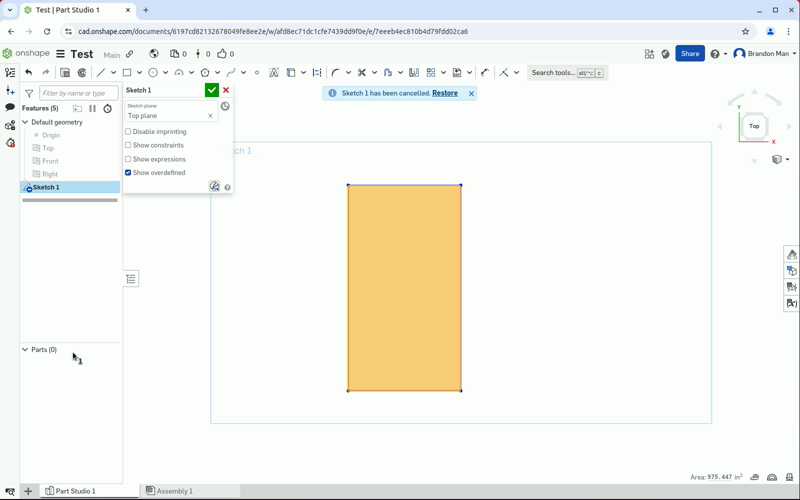
key(shift+y)
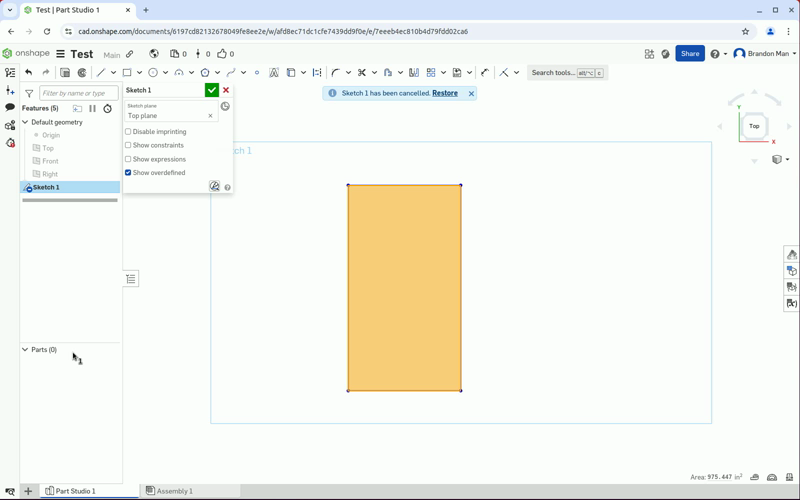
key(shift+e)
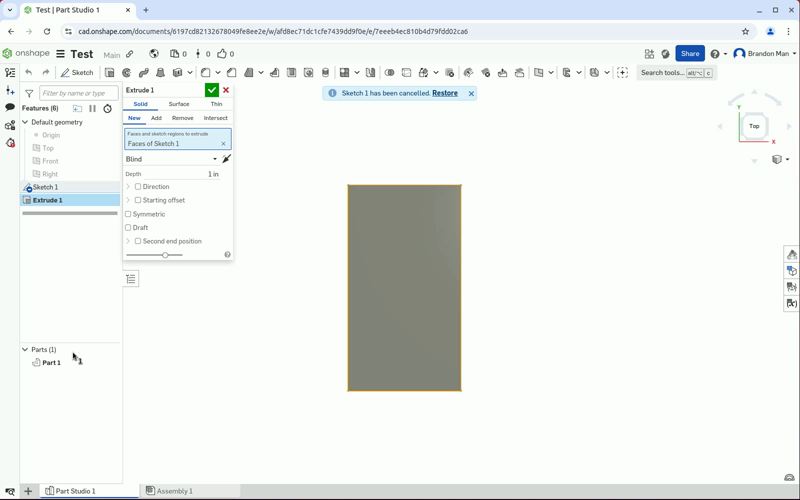
mouse_move(143, 106)
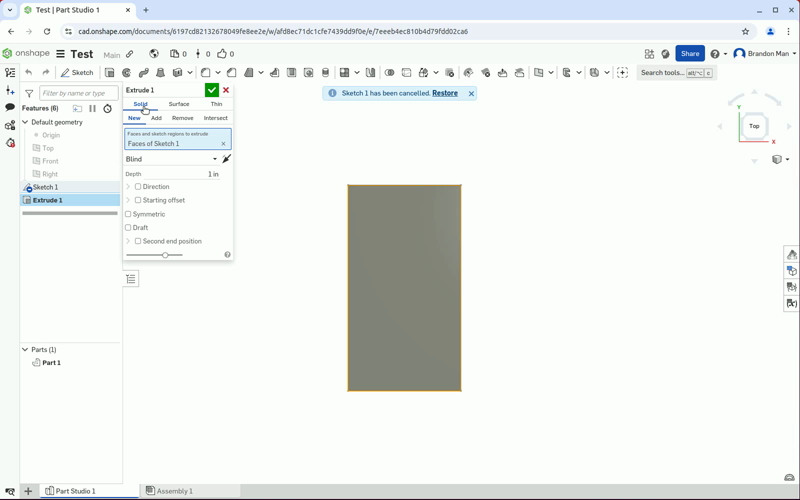
click(143, 106)
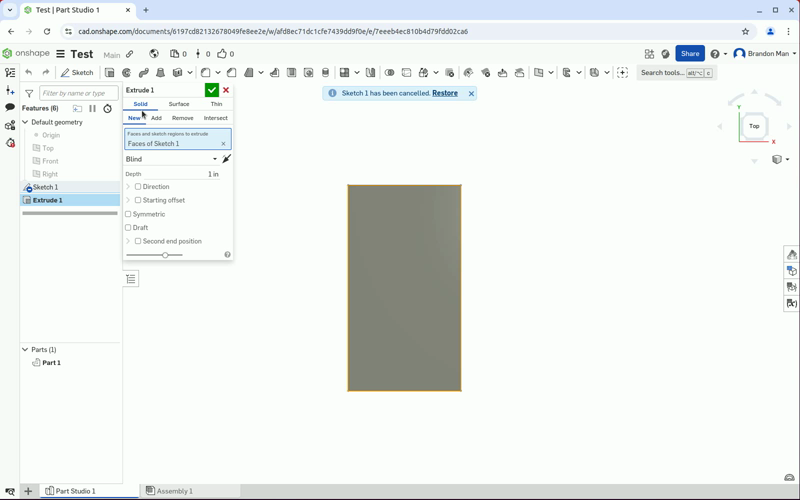
mouse_move(137, 120)
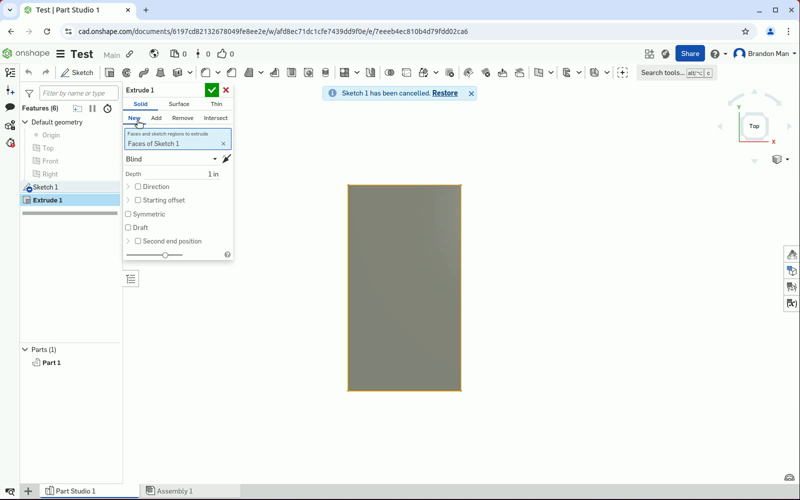
click(137, 120)
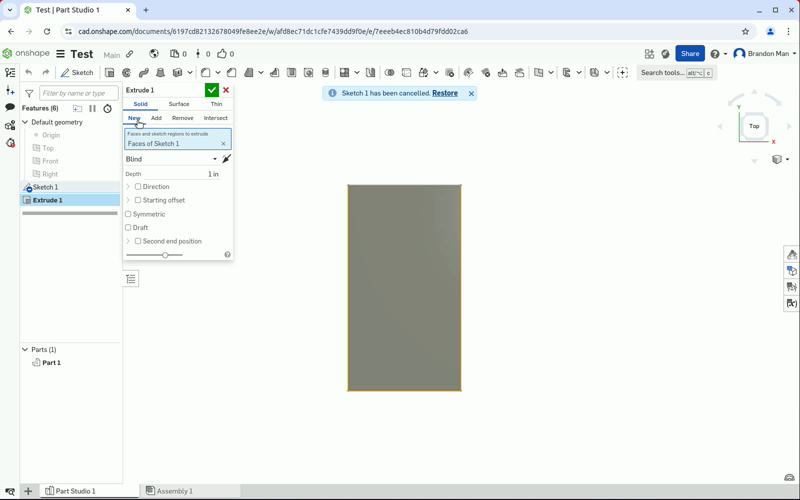
key(tab, 4)
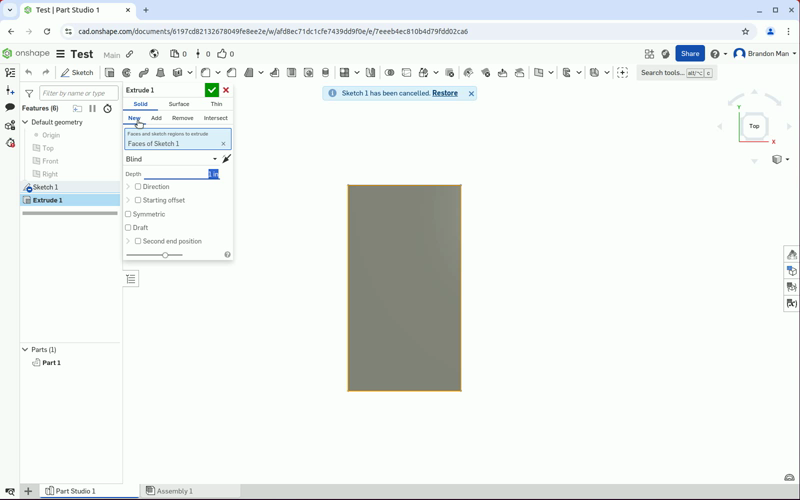
text(1.685)
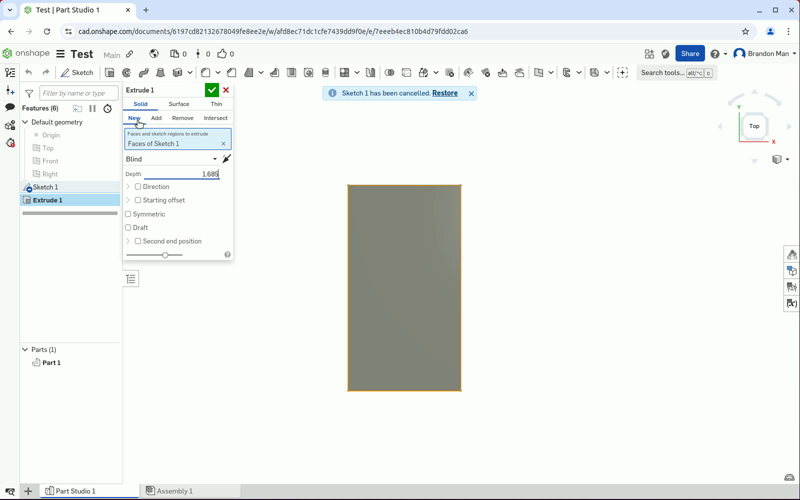
key(enter)
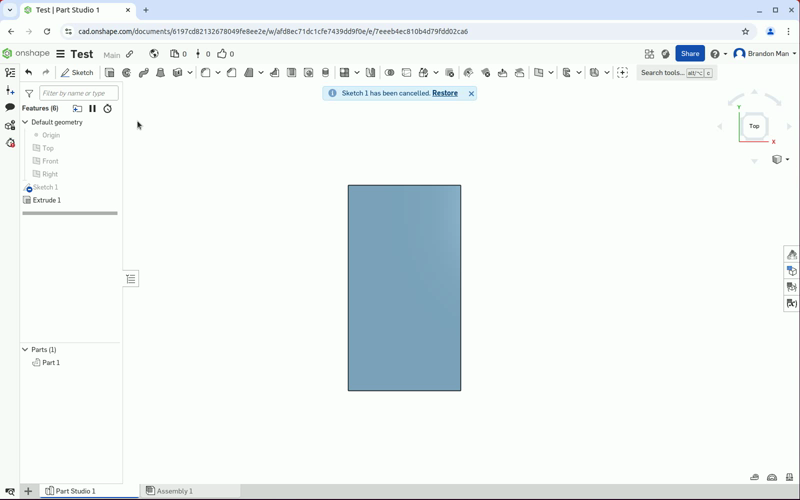
key(shift+h)
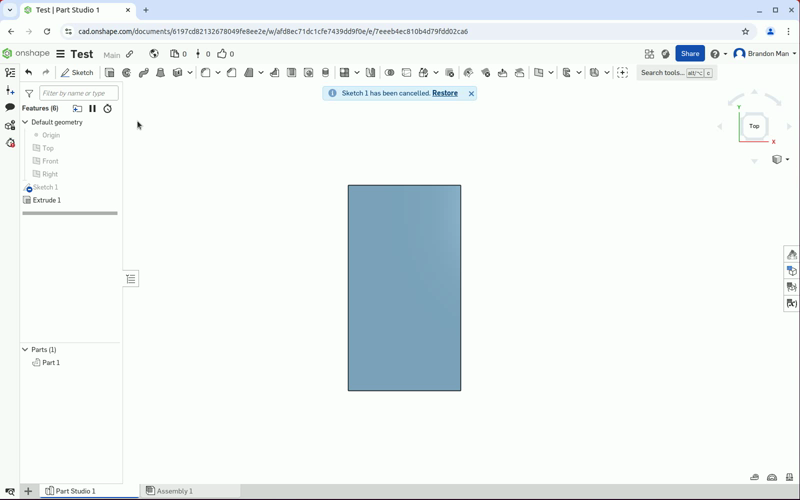
key(shift+h)
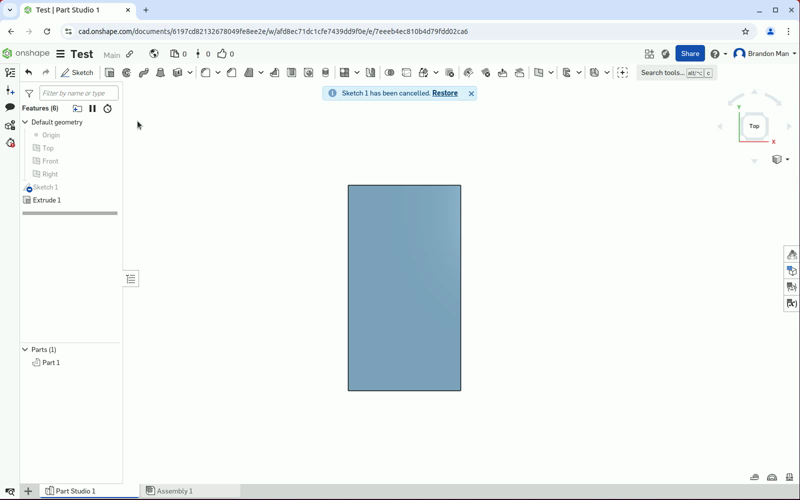
mouse_move(73, 189)
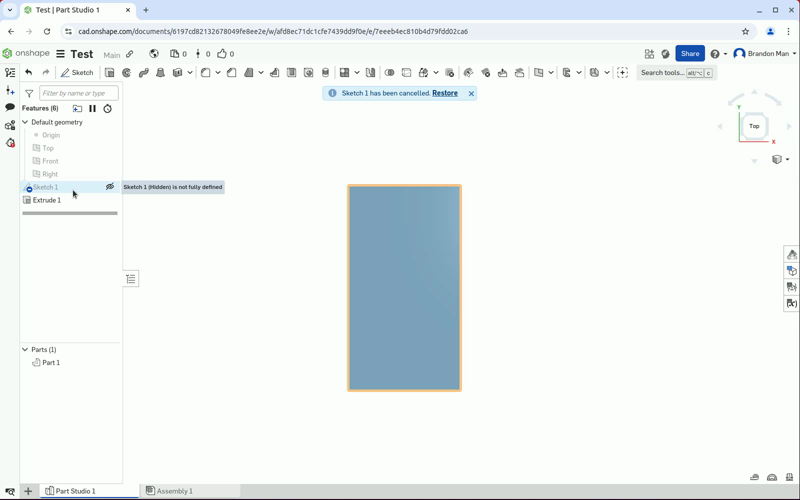
click(73, 189)
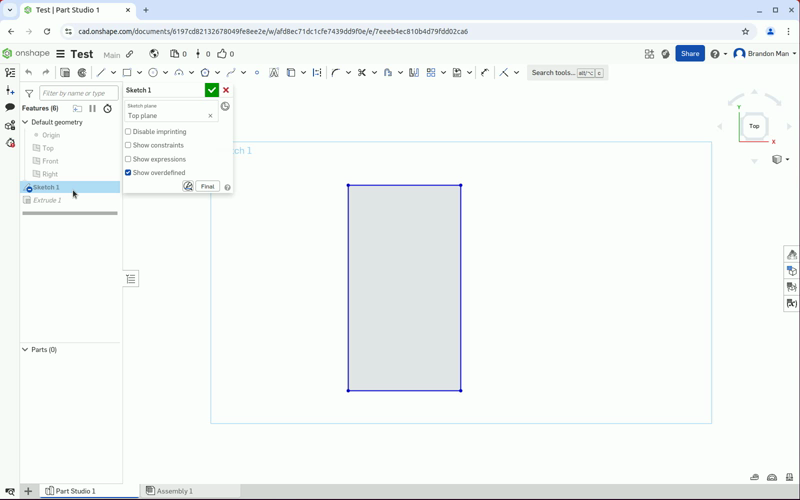
mouse_move(229, 92)
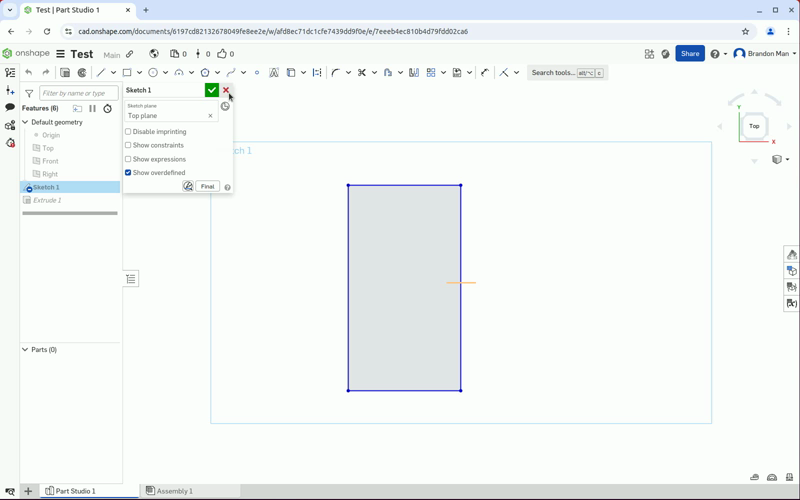
click(229, 92)
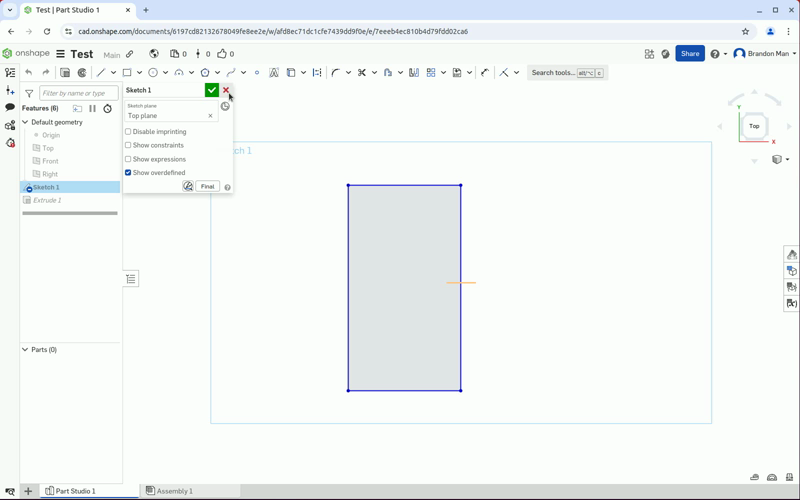
key(shift+s)
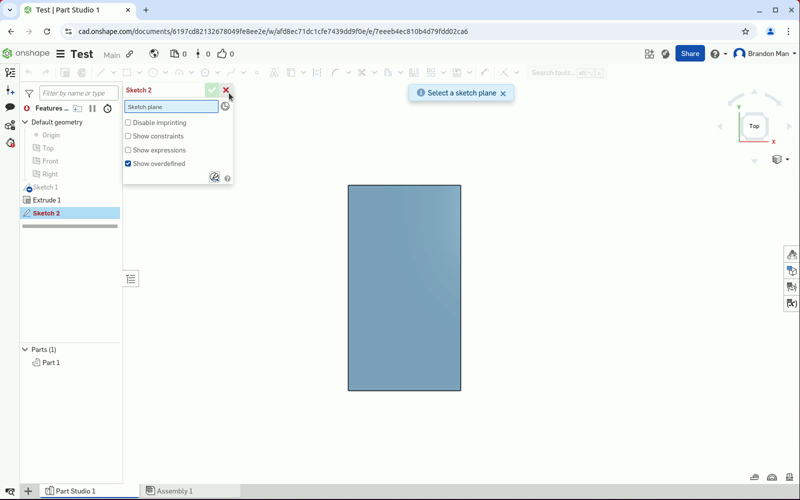
mouse_move(73, 150)
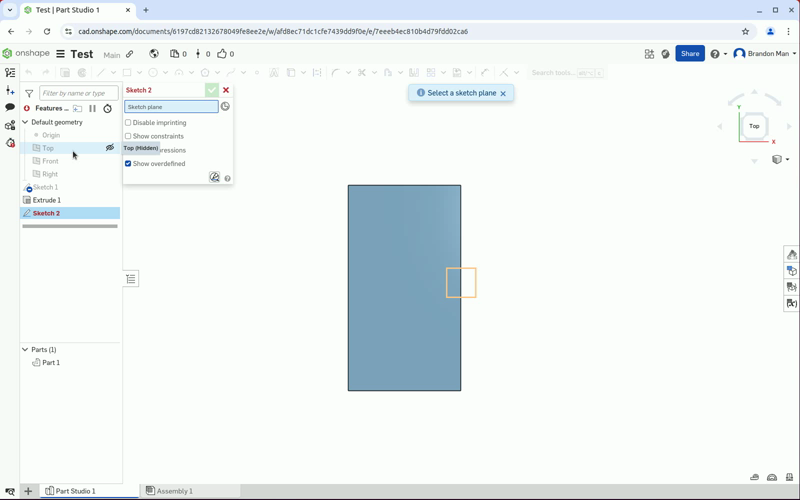
click(73, 150)
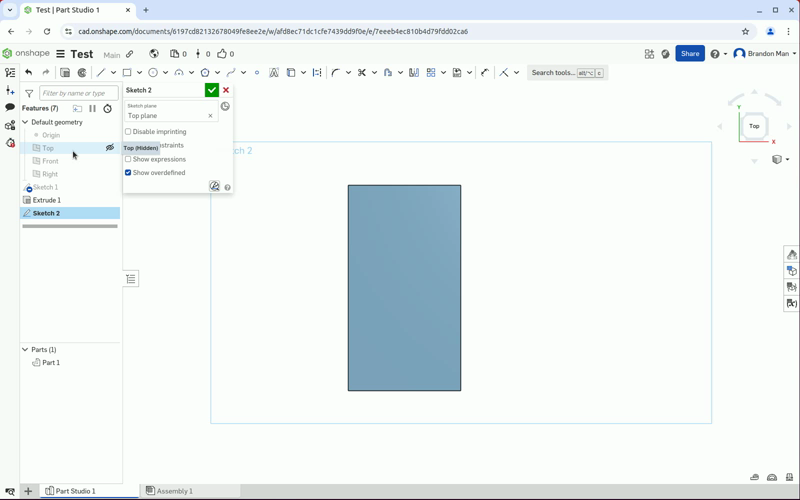
mouse_move(73, 352)
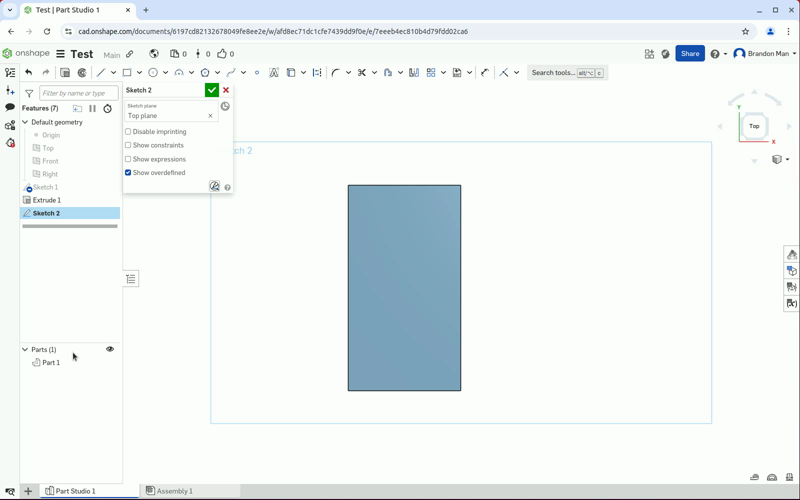
key(y)
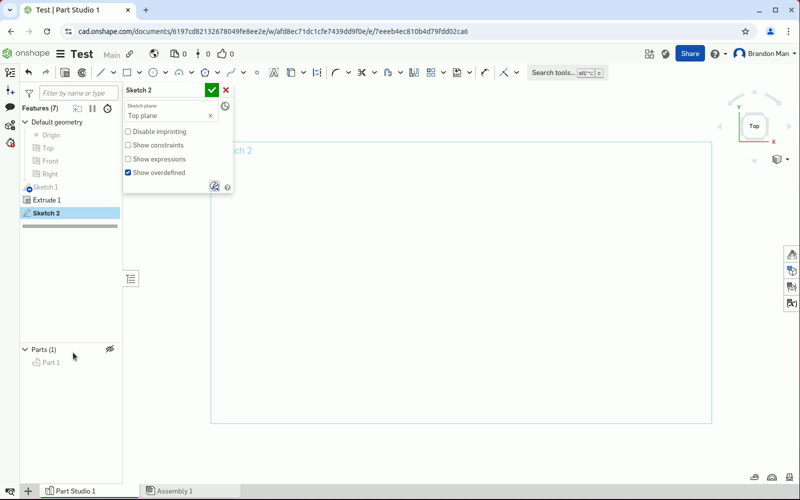
key(l)
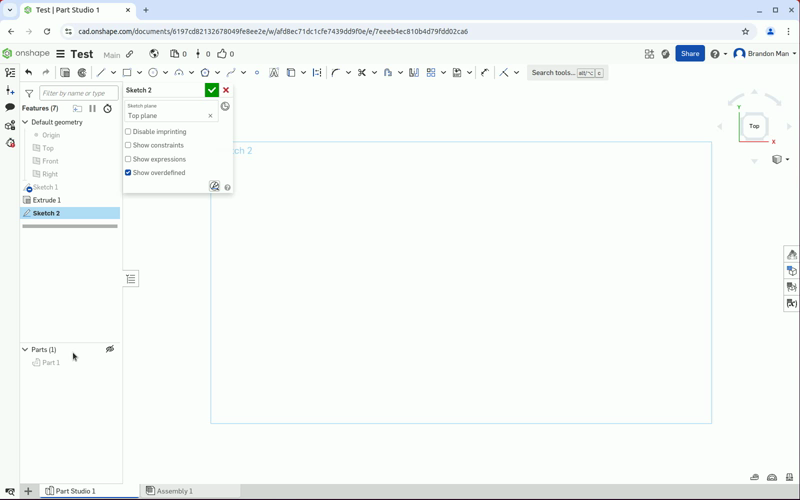
key_down(shift)
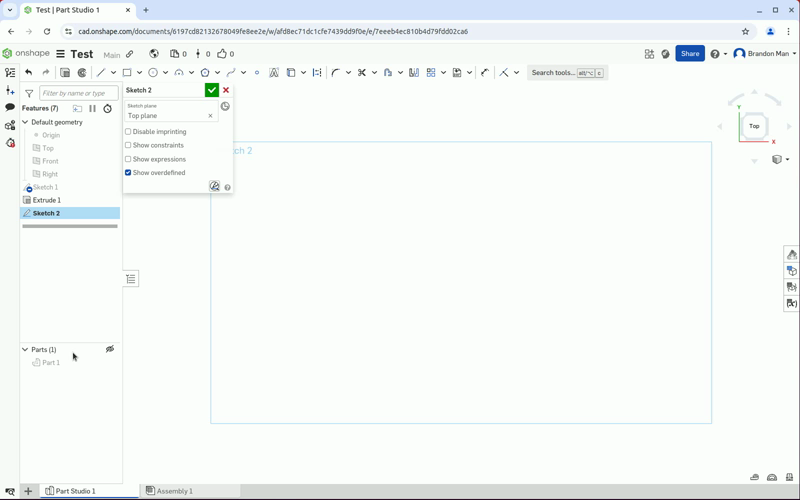
mouse_move(348, 390)
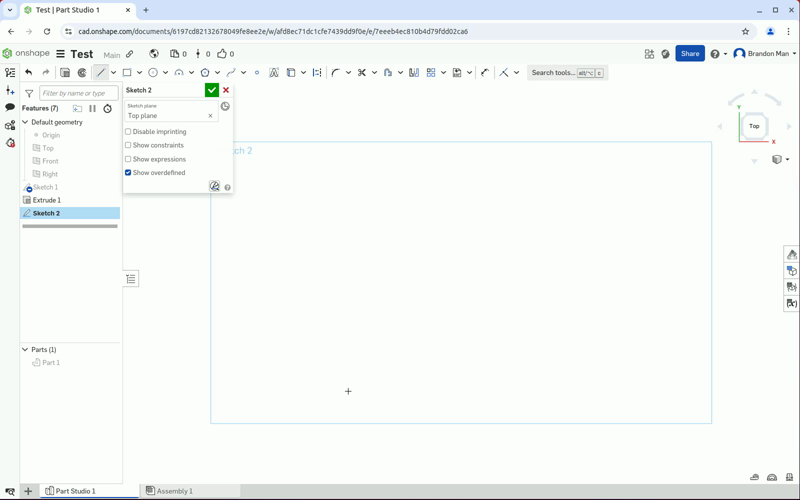
click(348, 390)
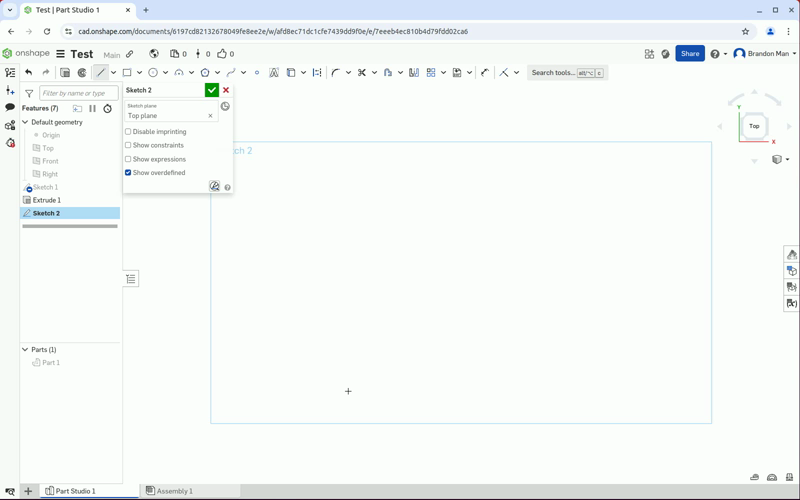
key_up(shift)
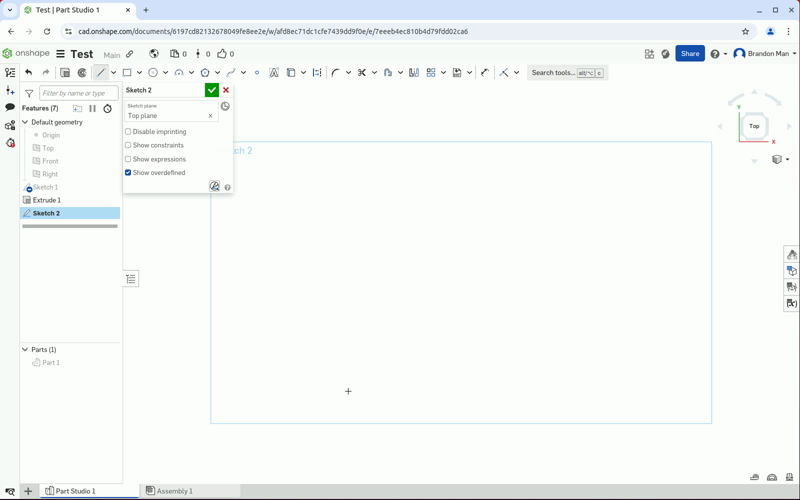
key_down(shift)
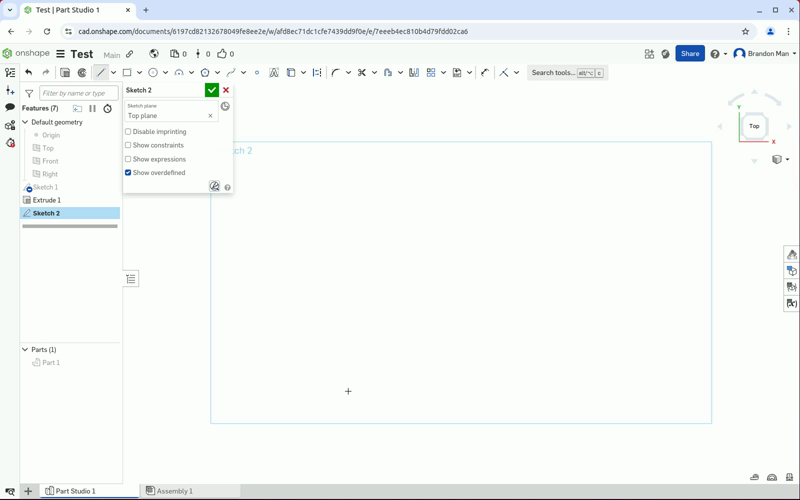
mouse_move(460, 390)
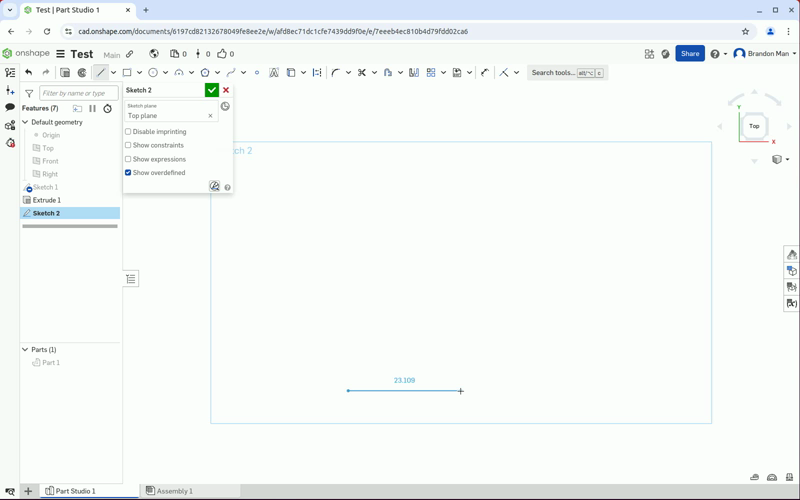
click(460, 390)
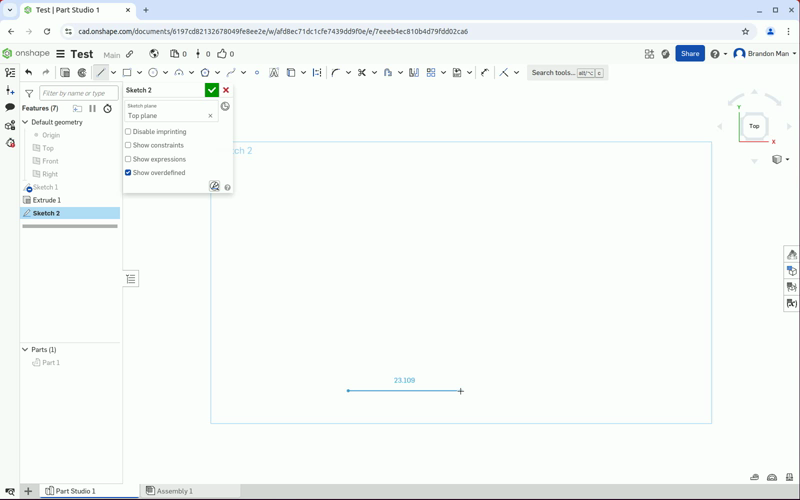
key_up(shift)
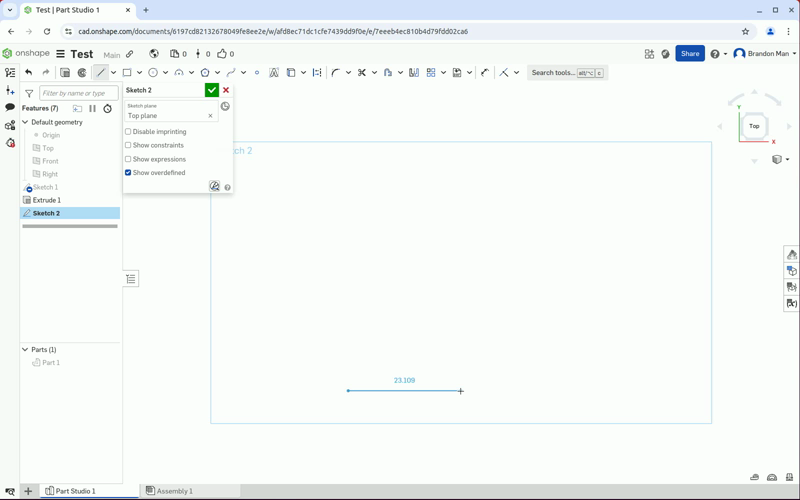
key_down(shift)
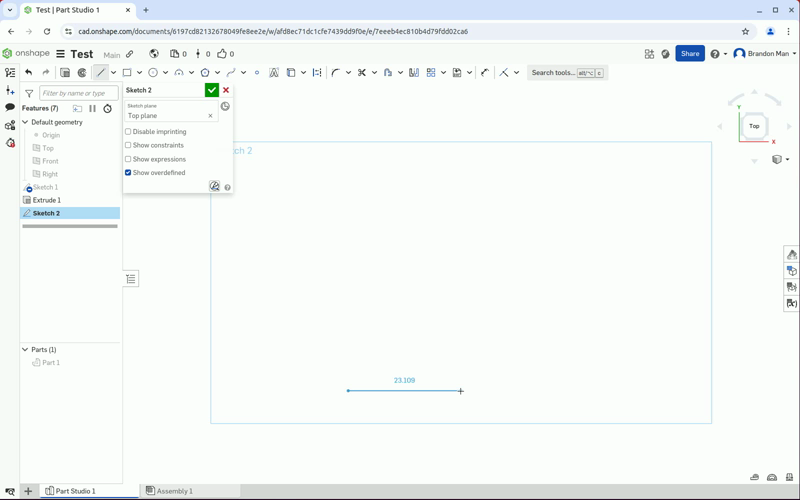
mouse_move(460, 185)
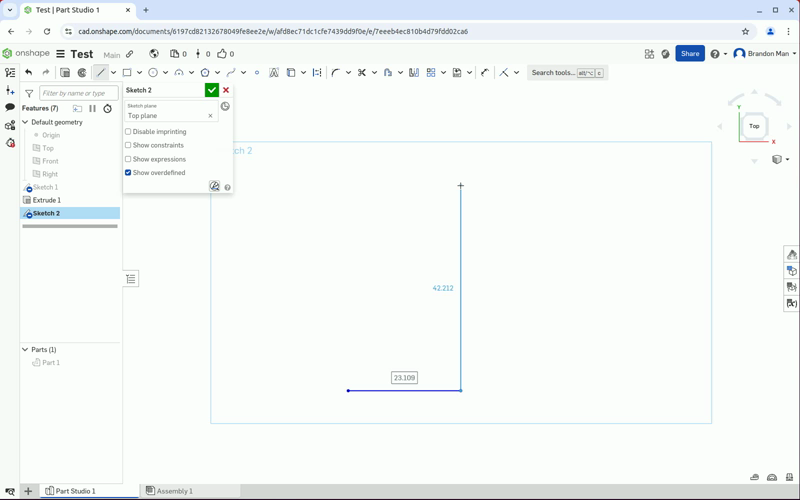
click(460, 185)
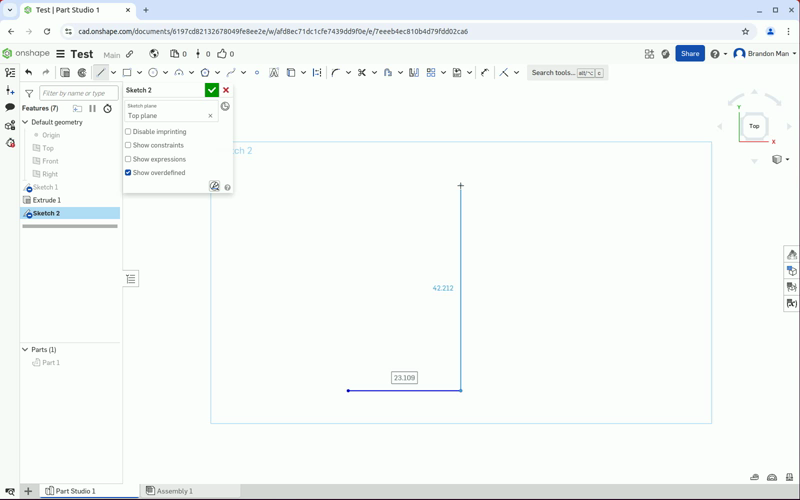
key_up(shift)
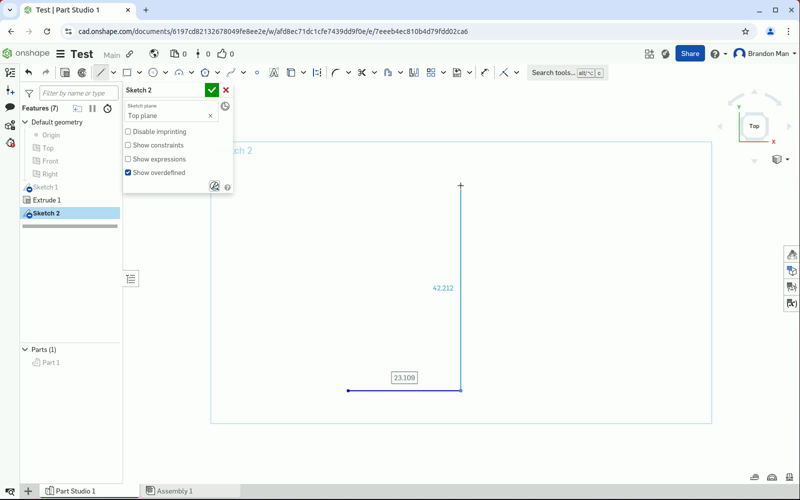
key_down(shift)
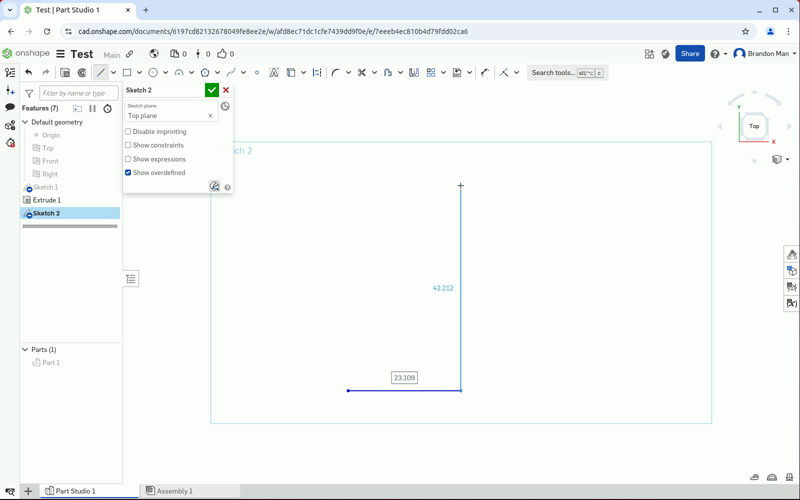
mouse_move(348, 185)
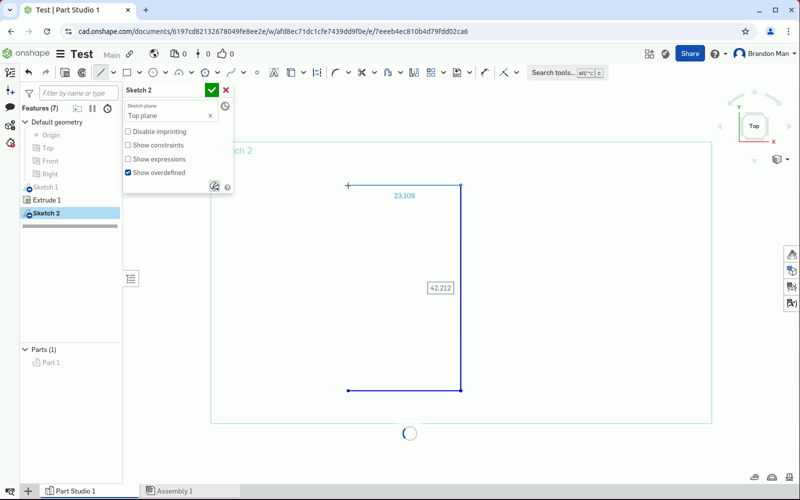
click(348, 185)
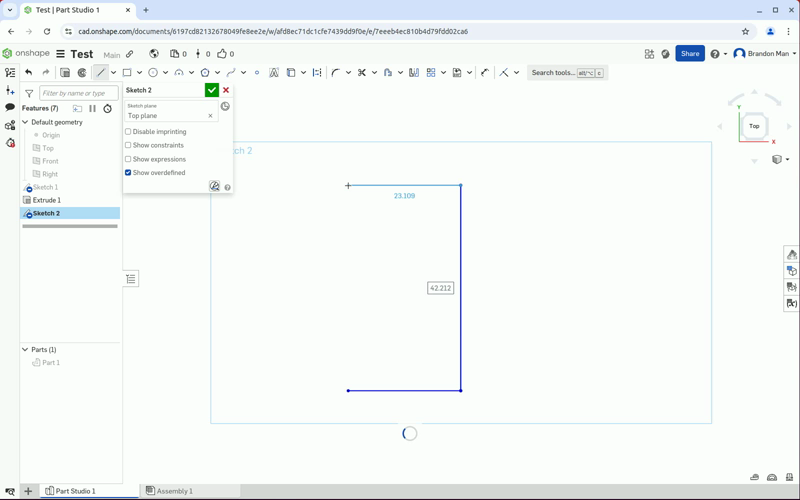
key_up(shift)
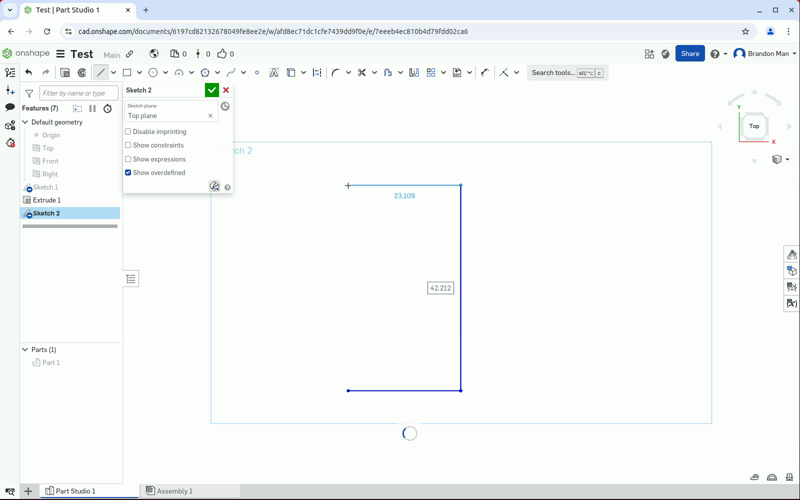
key_down(shift)
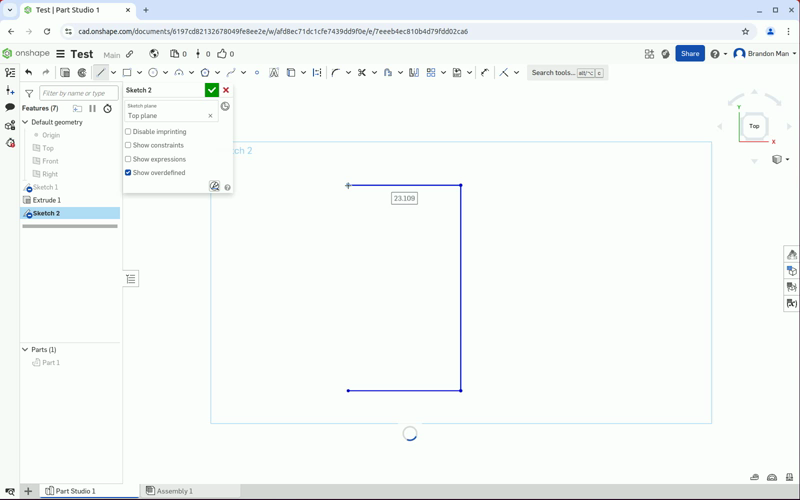
mouse_move(348, 390)
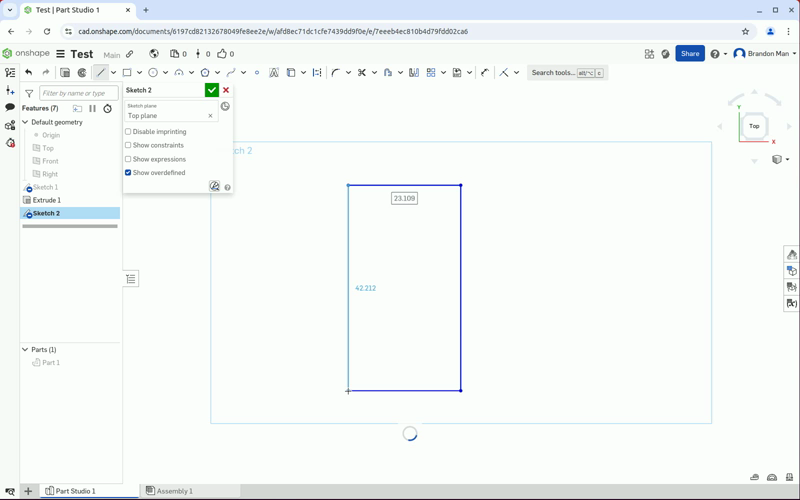
key_up(shift)
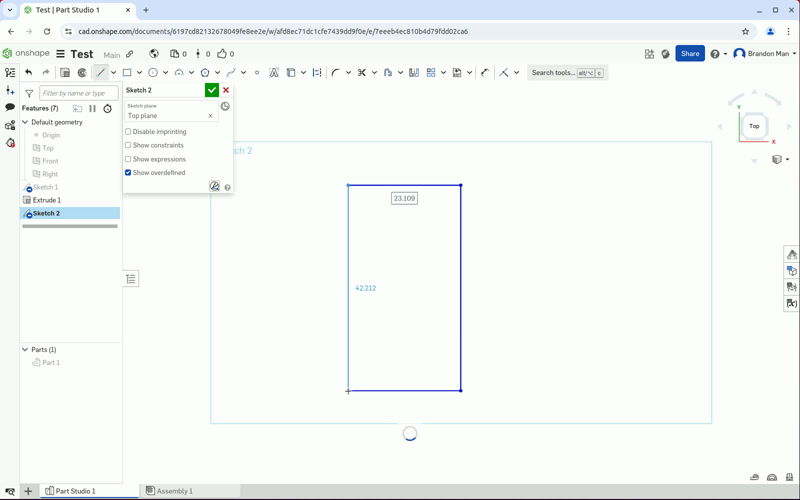
click(348, 390)
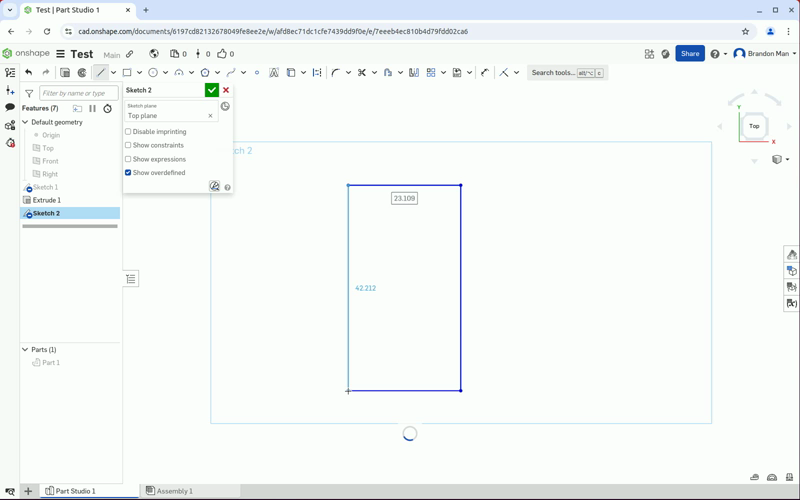
key(esc)
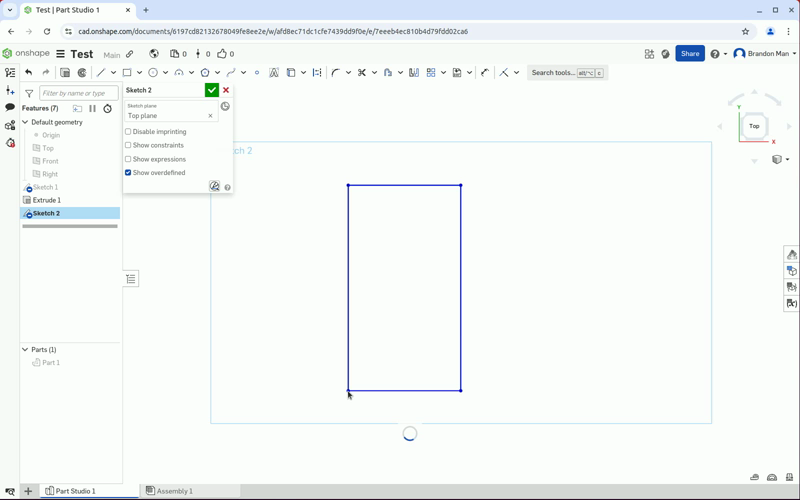
mouse_move(398, 245)
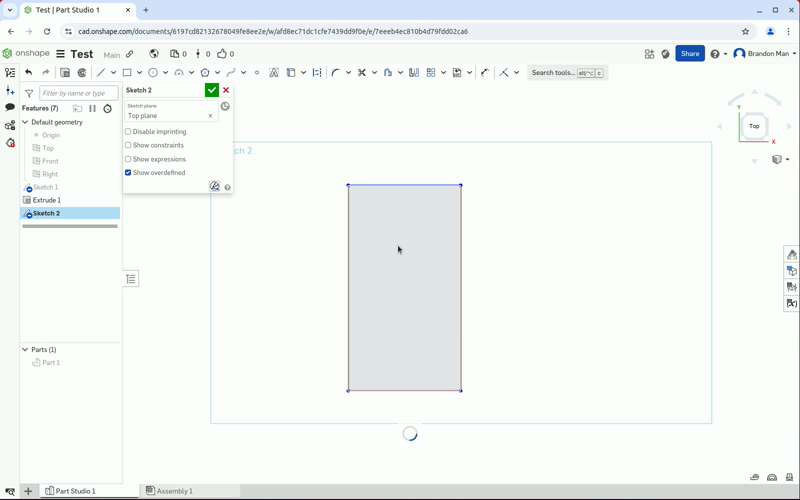
click(398, 245)
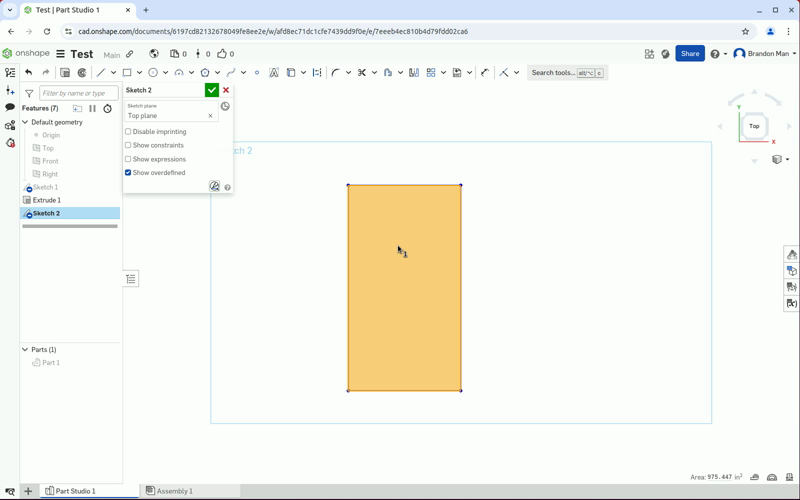
mouse_move(73, 352)
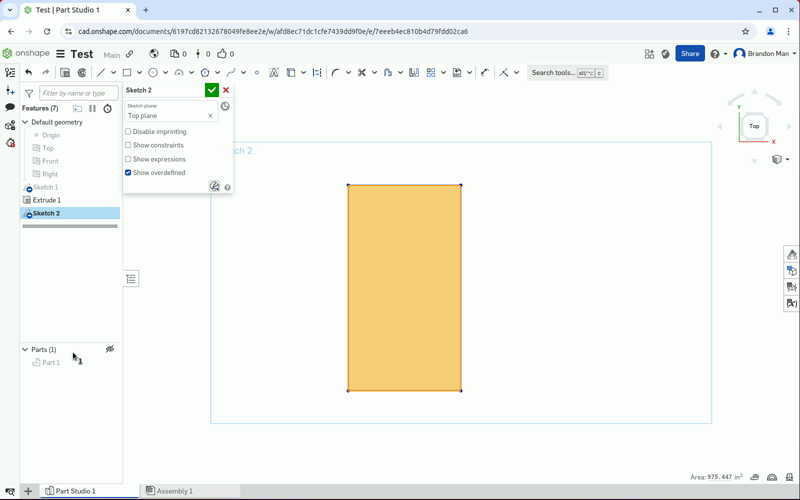
key(shift+y)
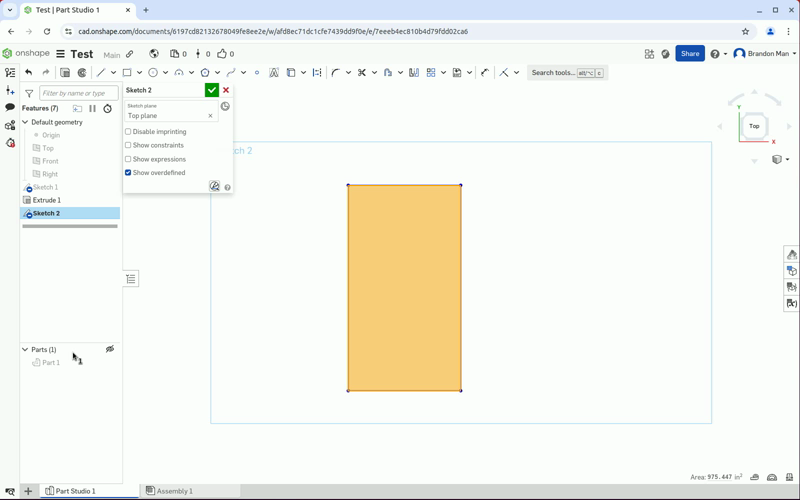
key(shift+e)
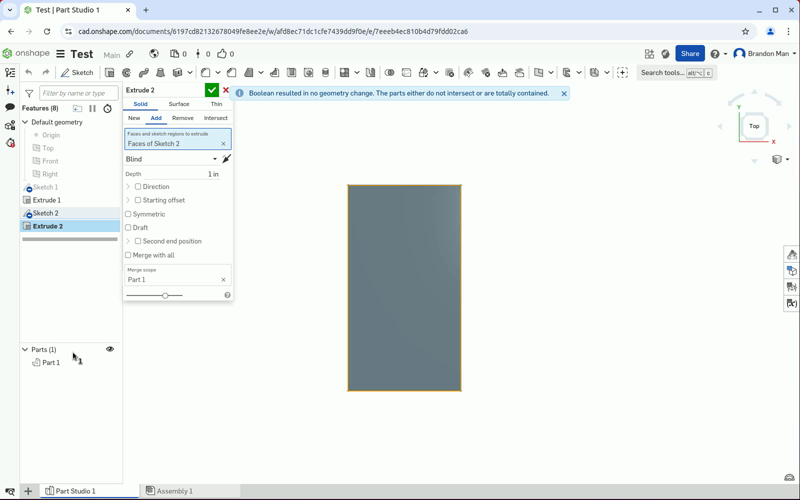
mouse_move(143, 106)
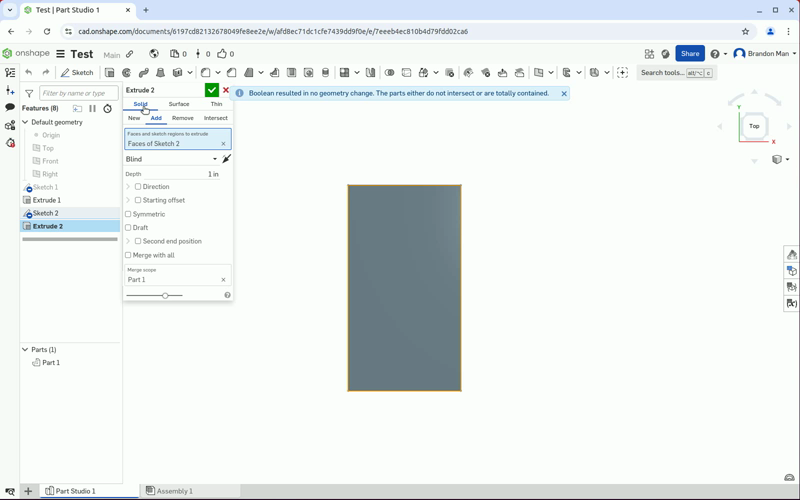
click(143, 106)
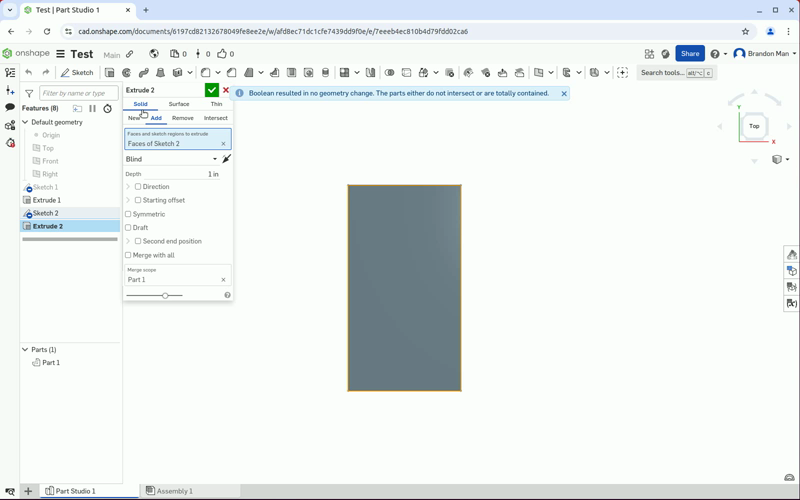
mouse_move(137, 120)
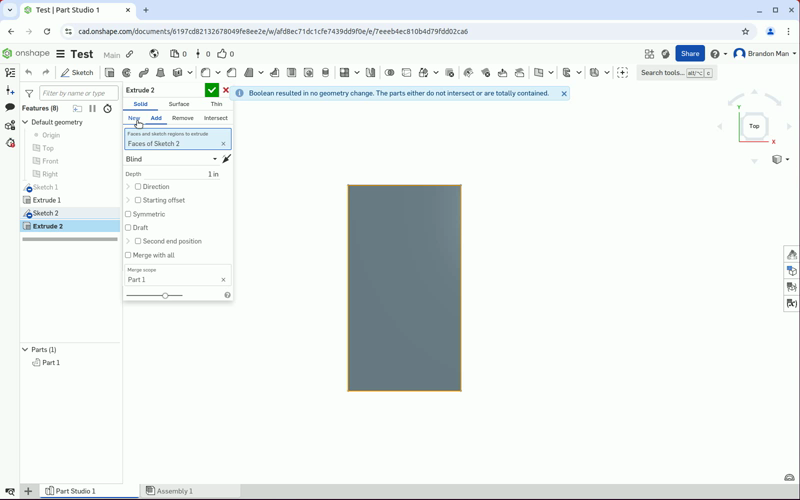
click(137, 120)
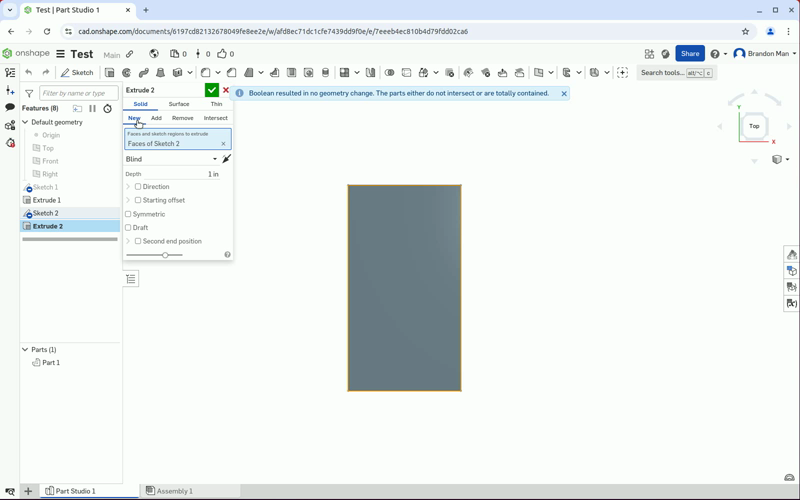
key(tab, 4)
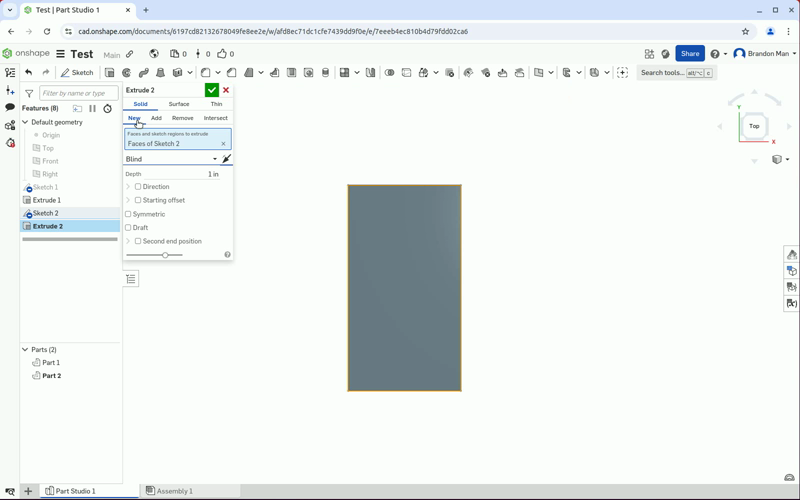
text(1.685)
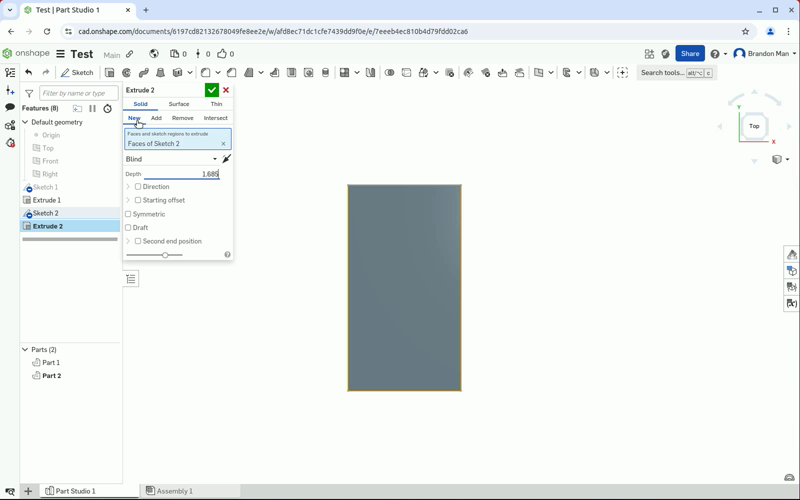
key(enter)
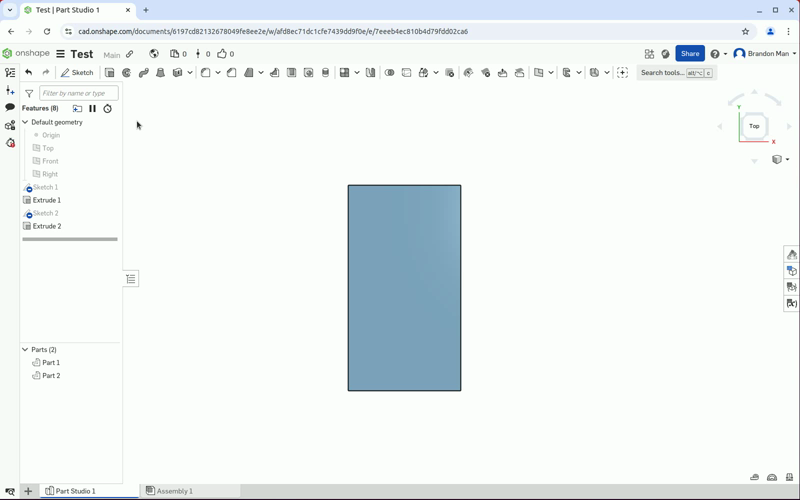
key(shift+h)
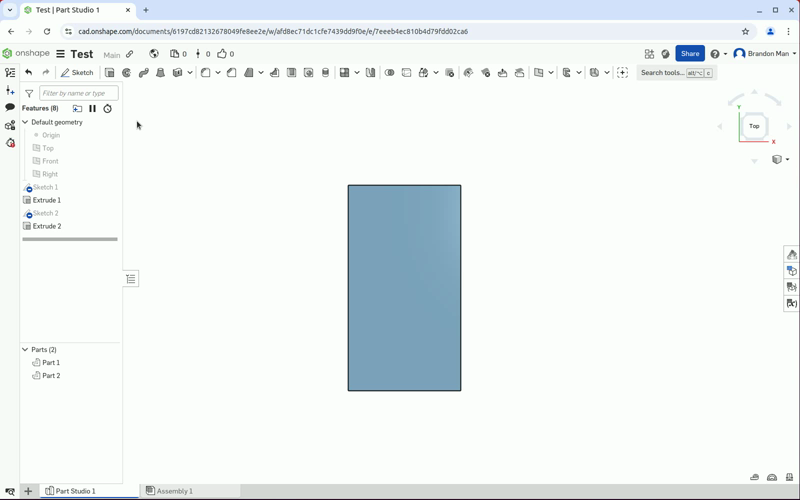
key(shift+h)
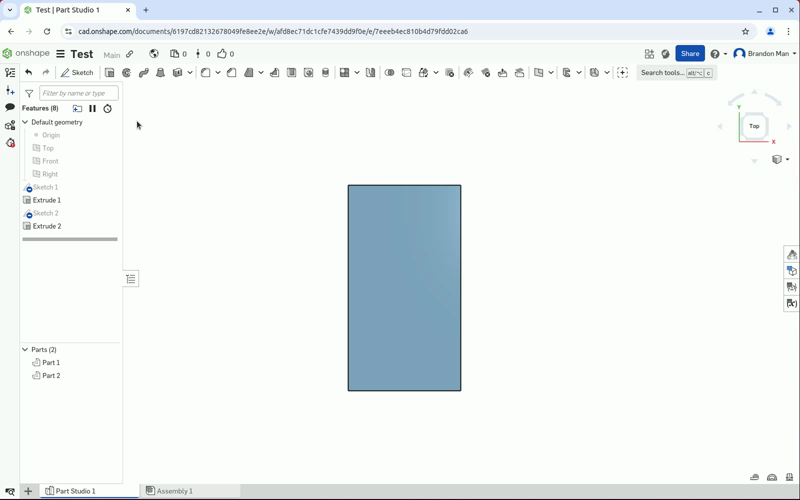
mouse_move(73, 189)
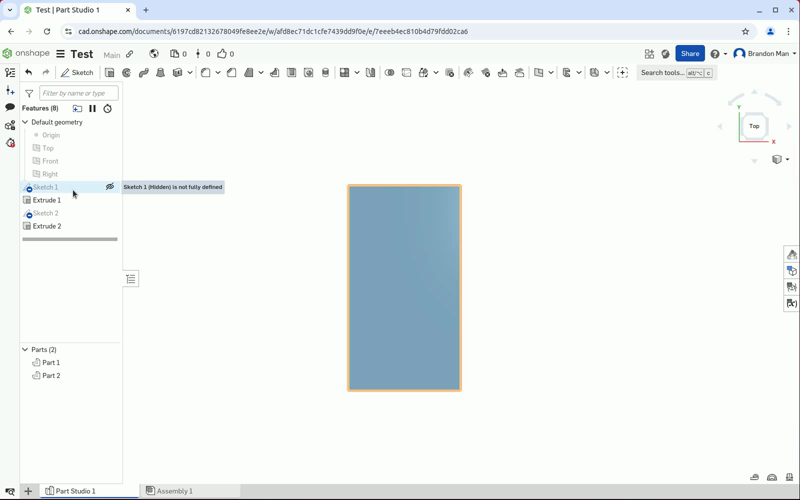
click(73, 189)
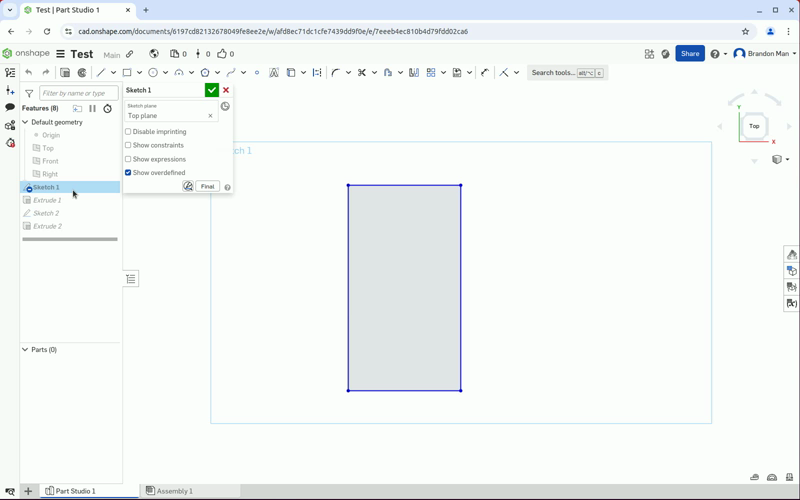
mouse_move(229, 92)
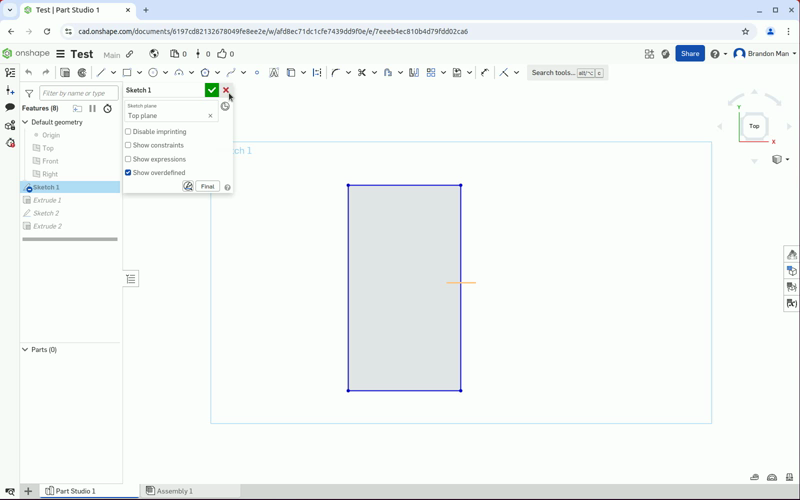
click(229, 92)
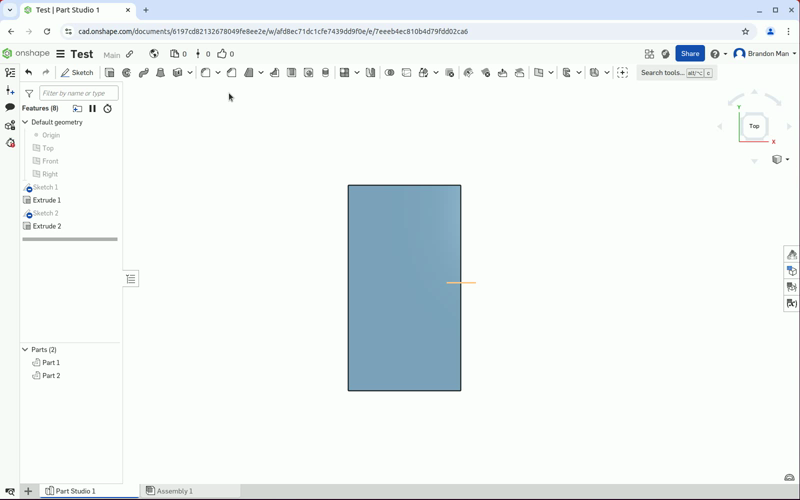
mouse_move(541, 75)
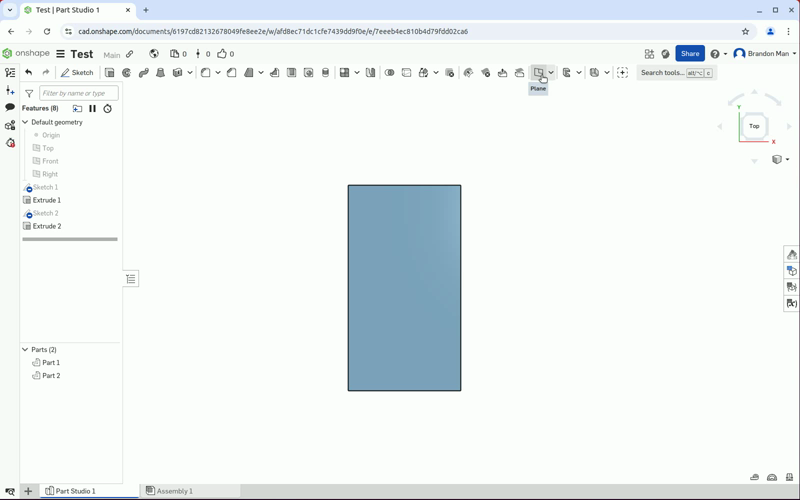
click(541, 75)
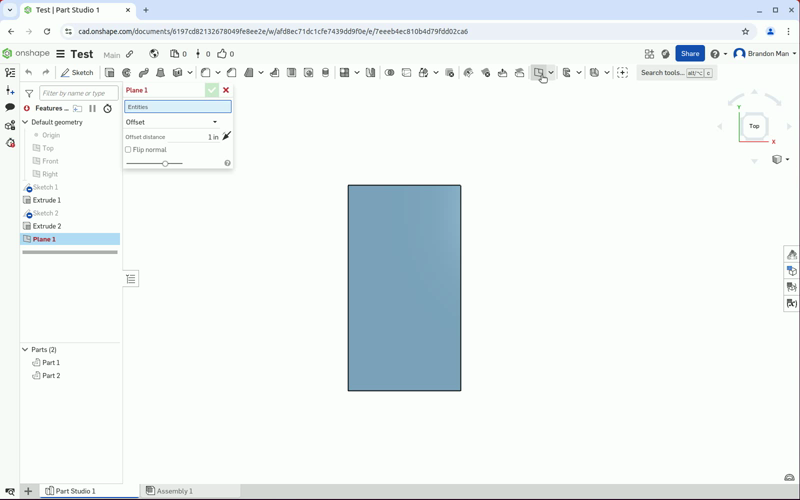
mouse_move(73, 150)
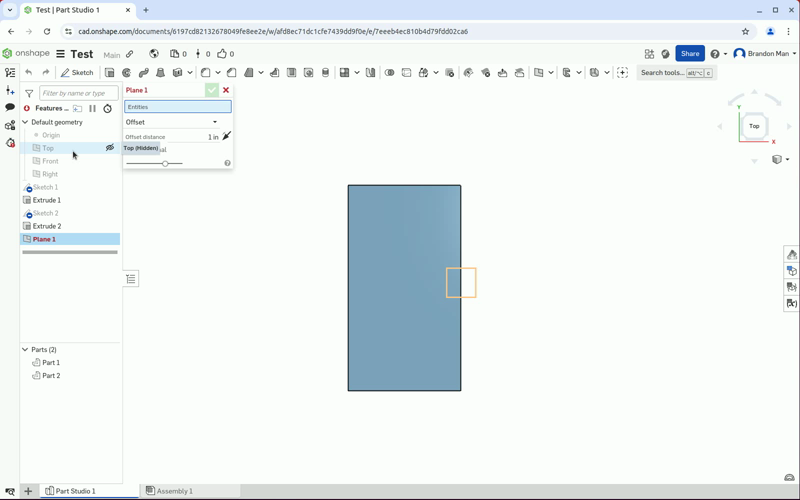
click(73, 150)
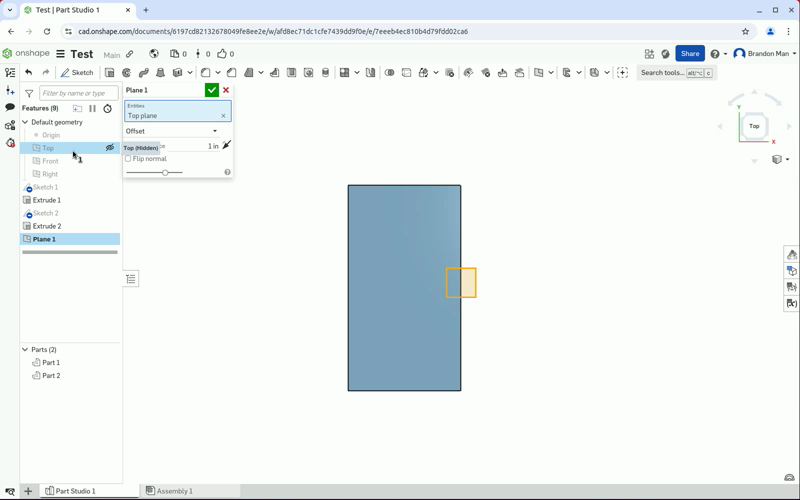
key(tab, 2)
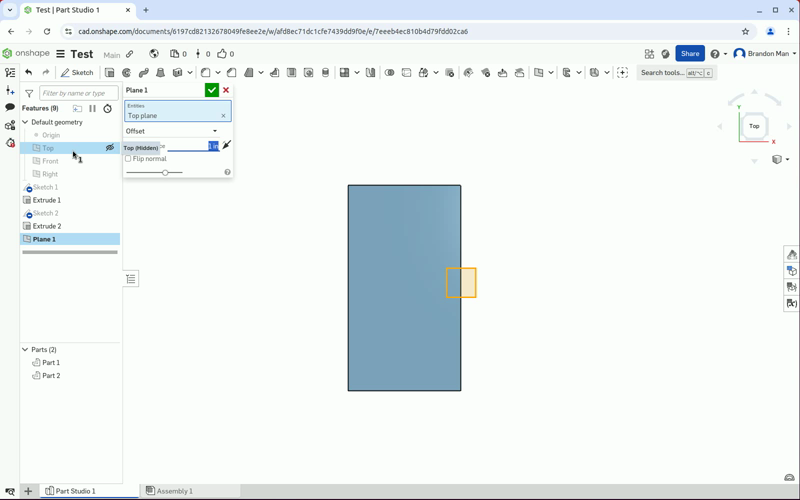
text(1.695)
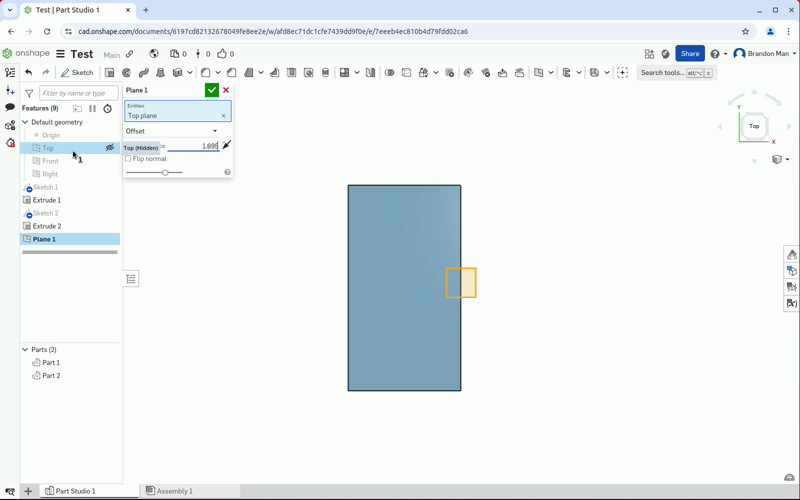
key(enter, 2)
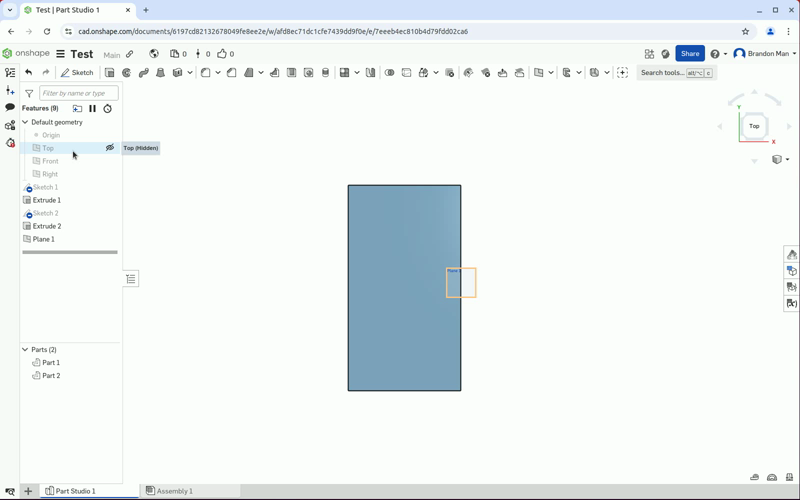
key(shift+s)
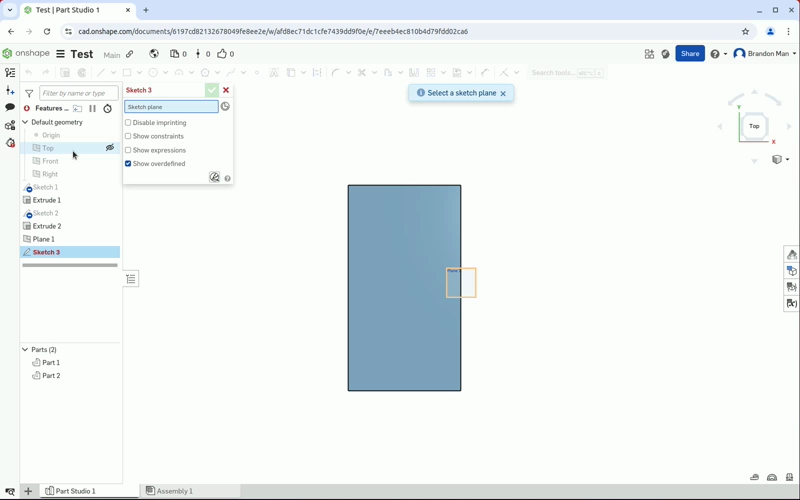
mouse_move(73, 241)
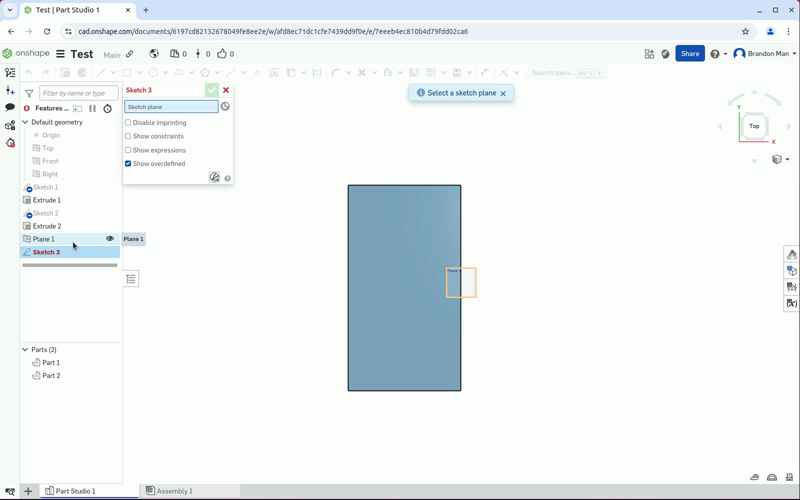
click(73, 241)
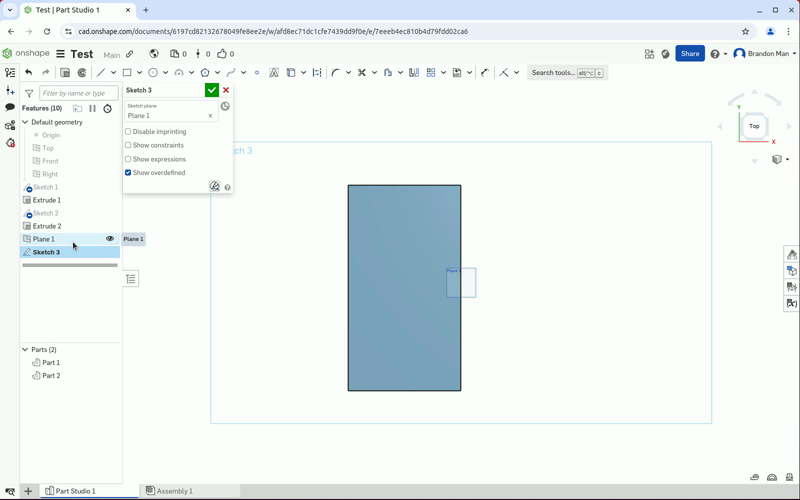
mouse_move(73, 352)
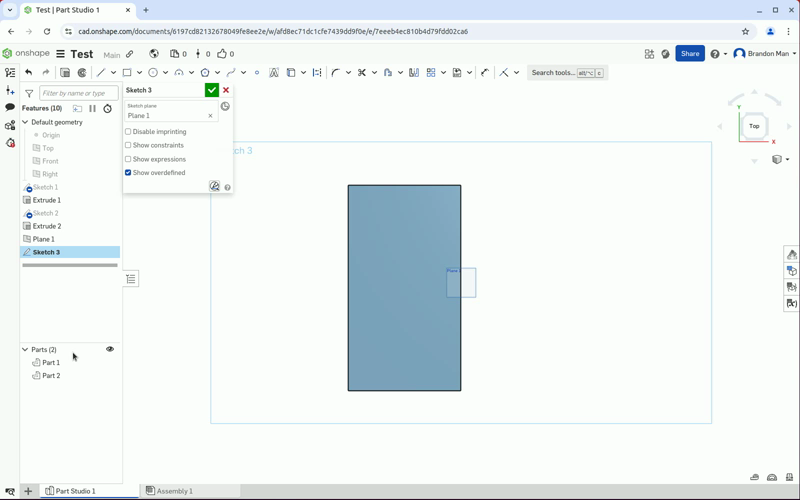
key(y)
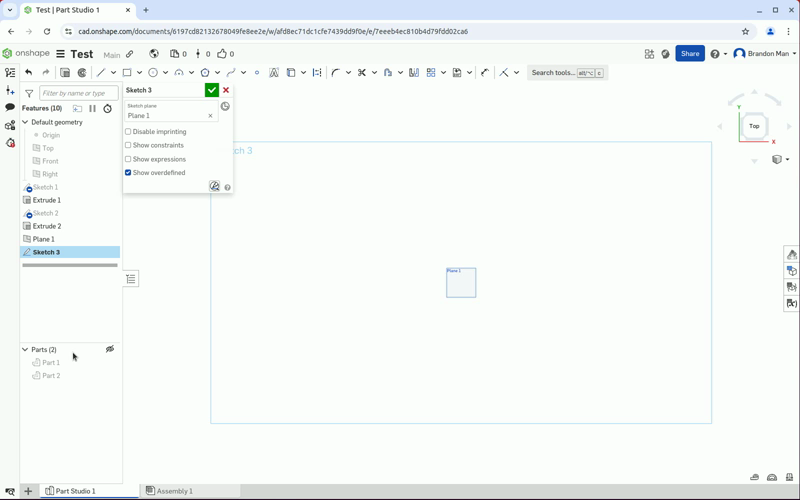
key(l)
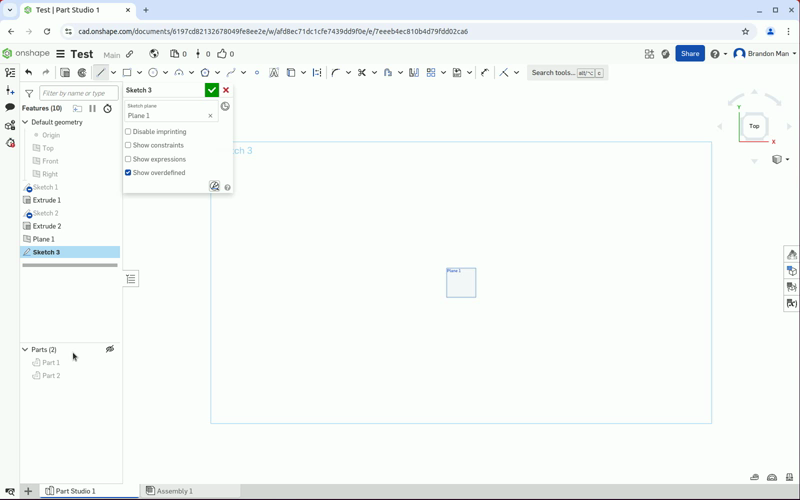
key_down(shift)
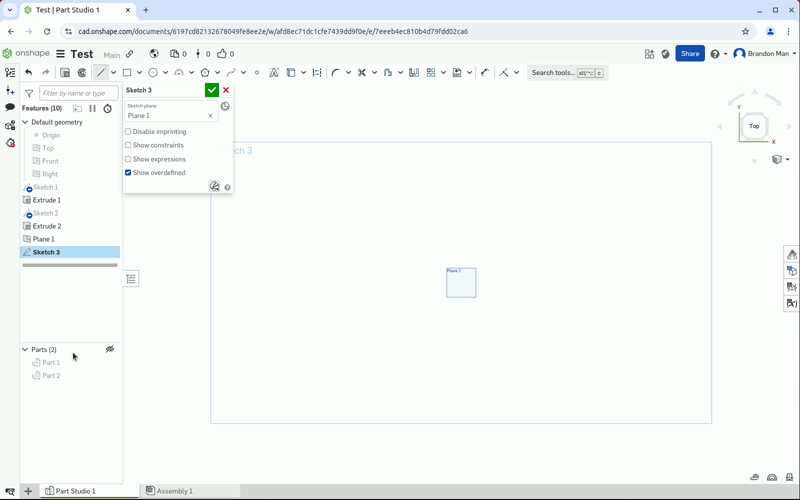
mouse_move(349, 389)
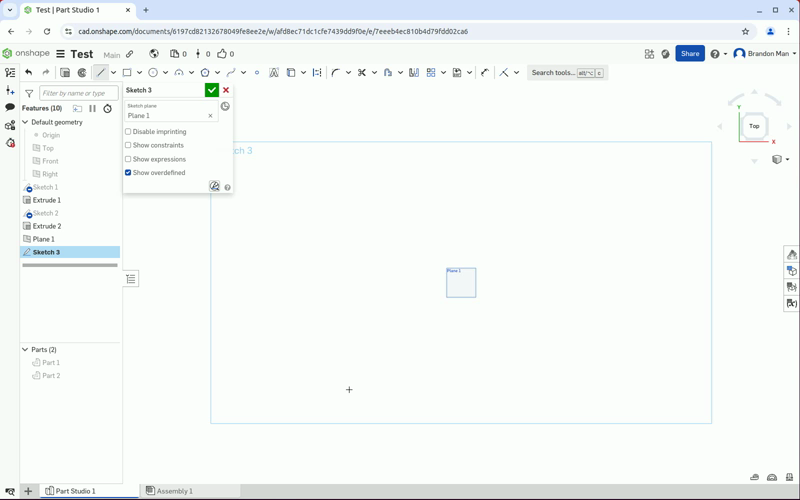
click(349, 389)
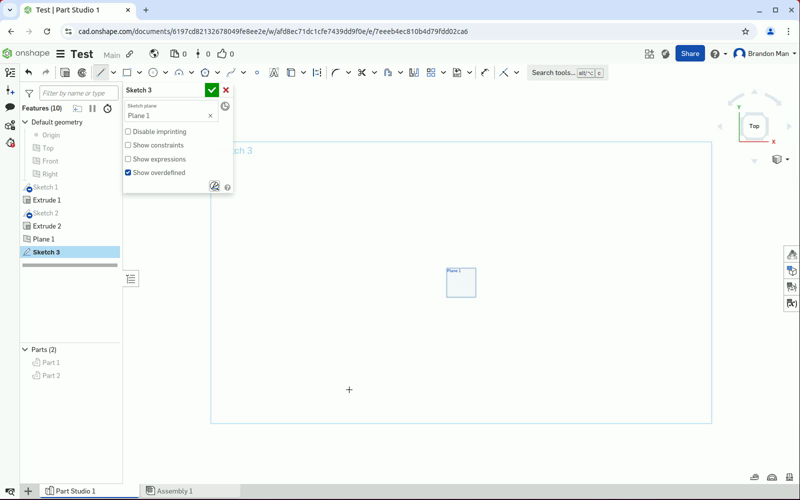
key_up(shift)
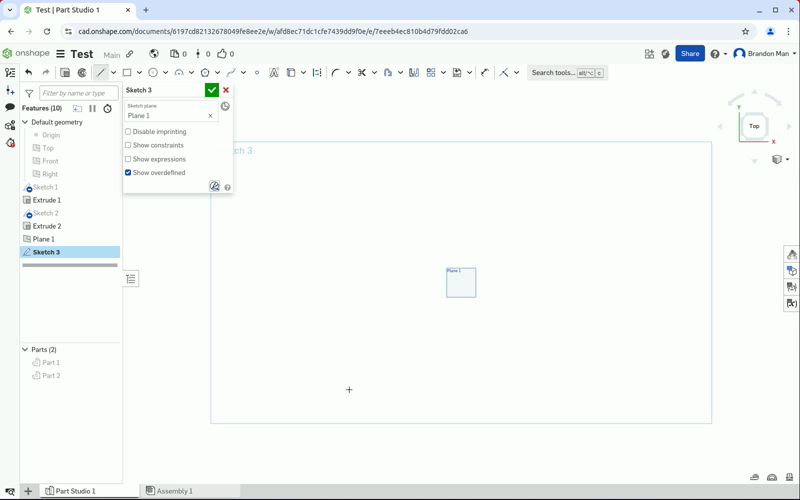
key_down(shift)
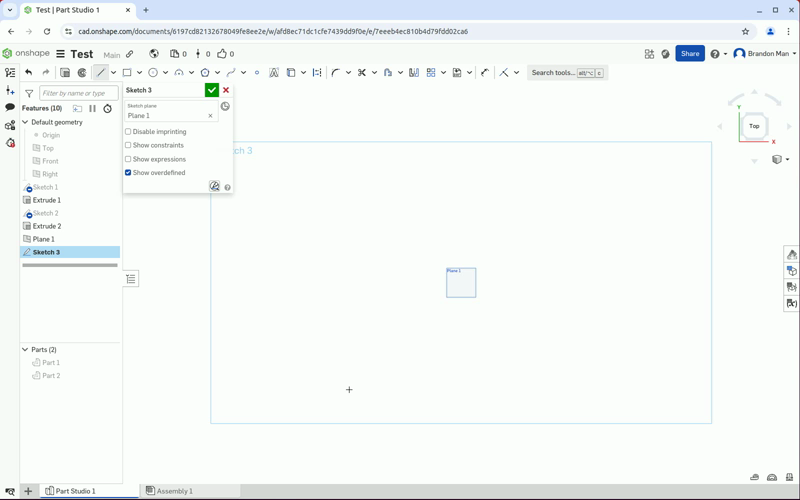
mouse_move(458, 389)
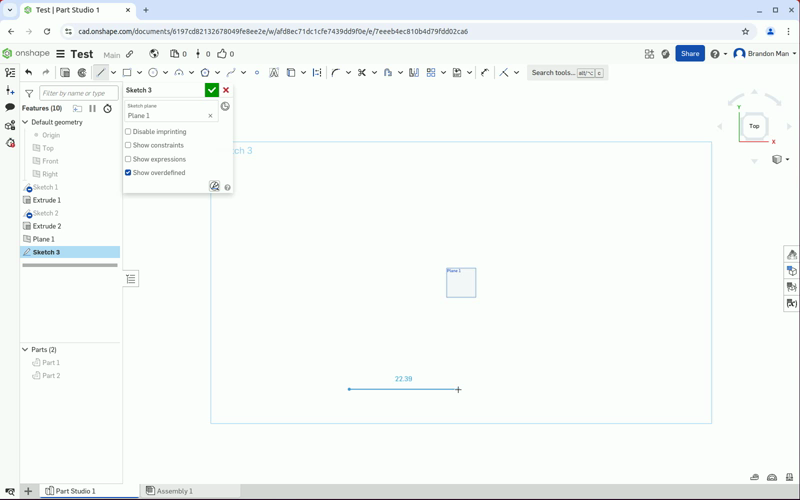
click(458, 389)
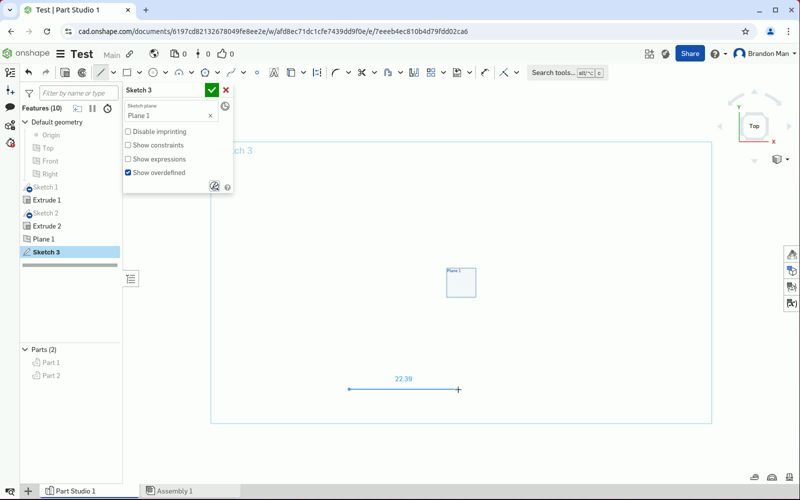
key_up(shift)
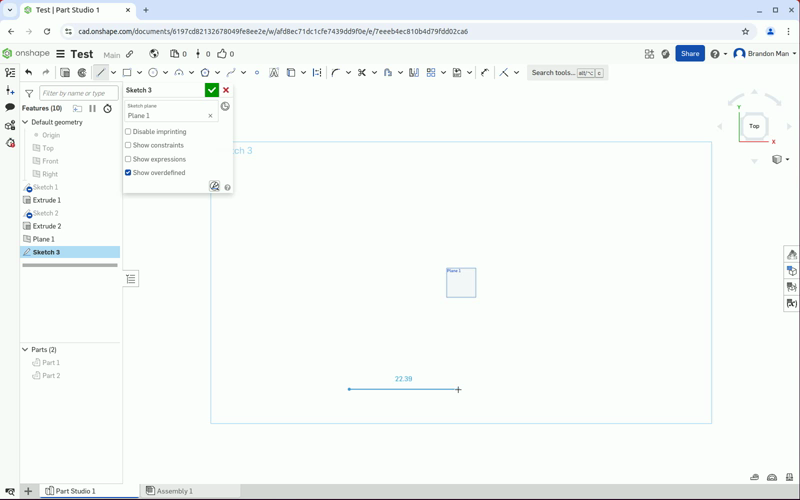
key_down(shift)
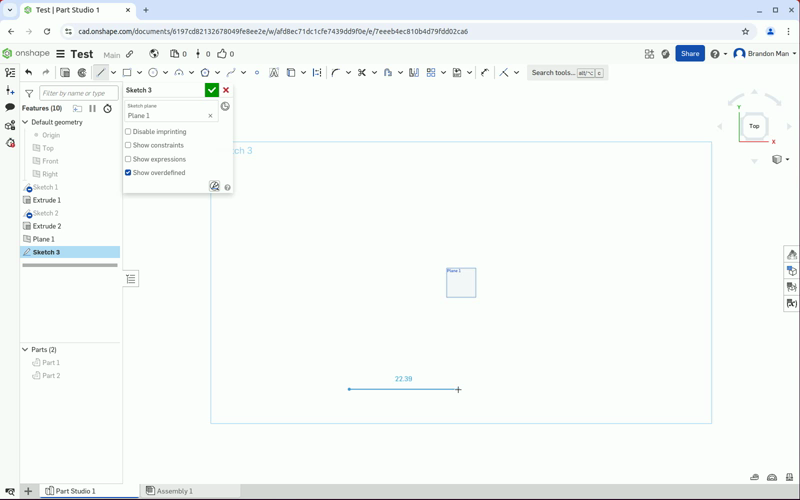
mouse_move(458, 186)
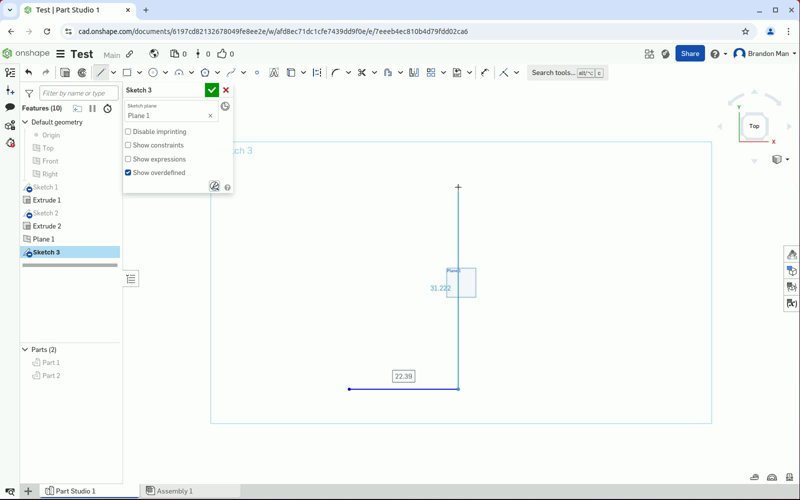
click(458, 186)
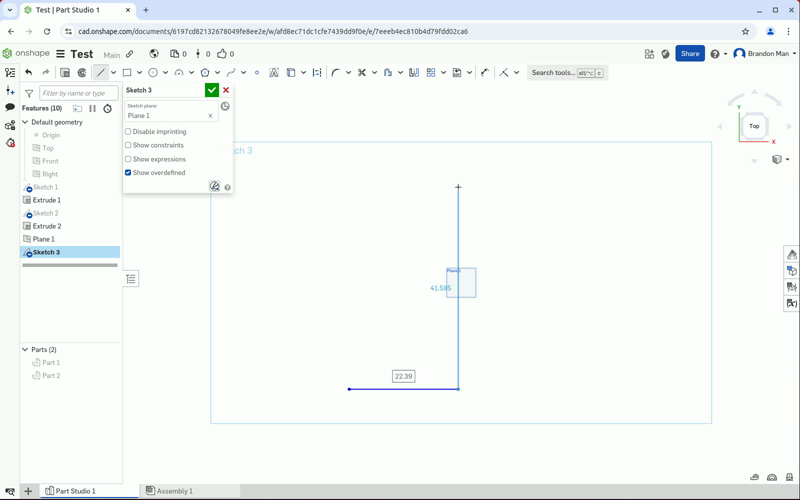
key_up(shift)
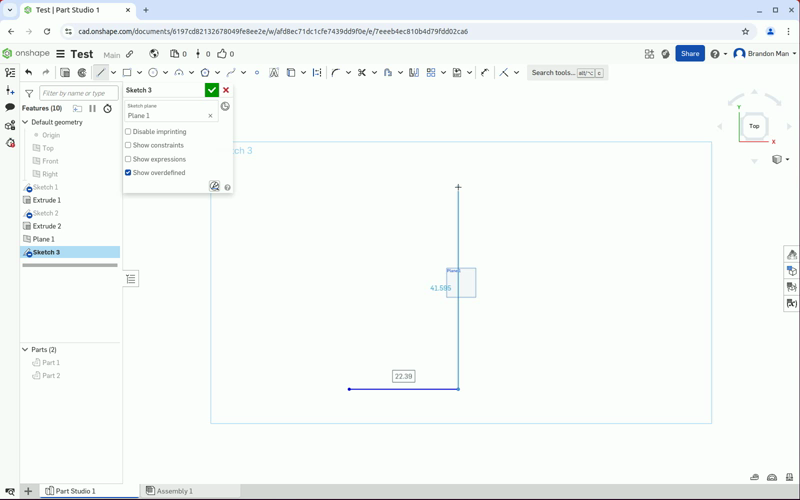
key_down(shift)
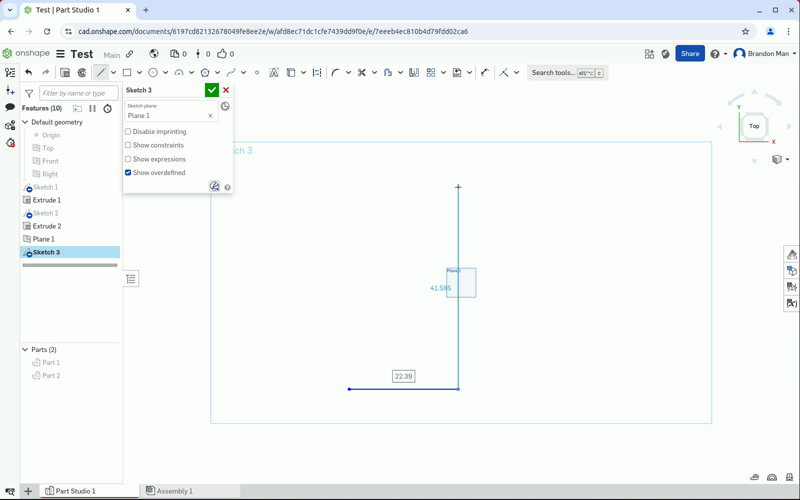
mouse_move(349, 186)
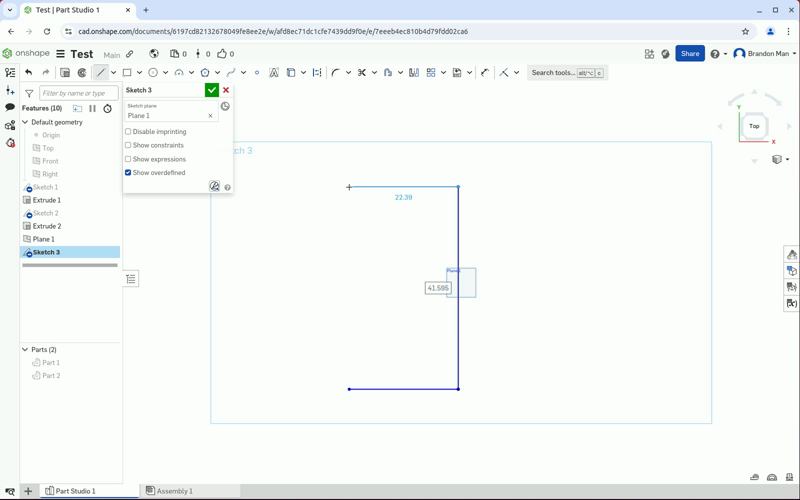
click(349, 186)
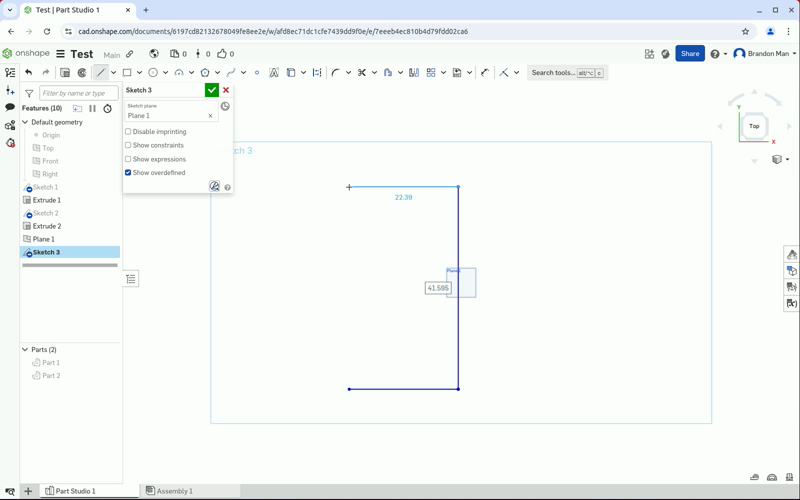
key_up(shift)
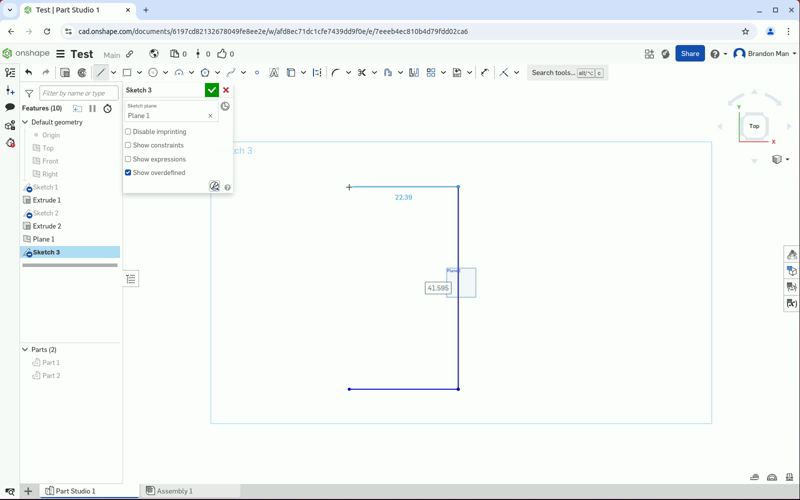
key_down(shift)
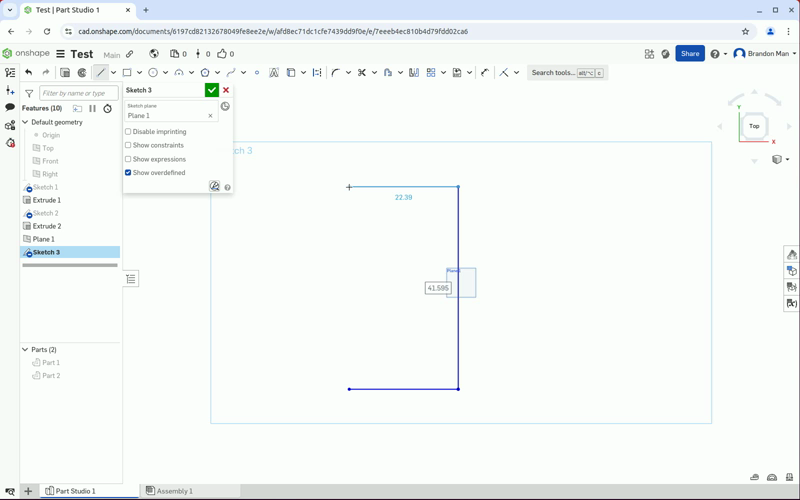
mouse_move(349, 389)
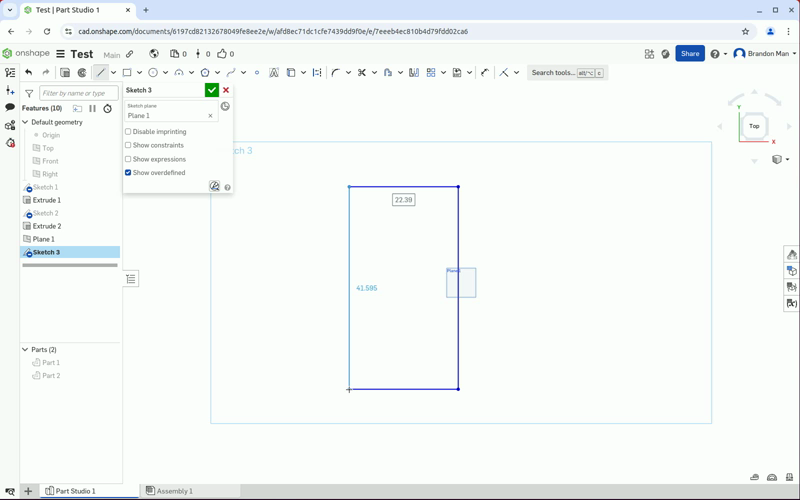
key_up(shift)
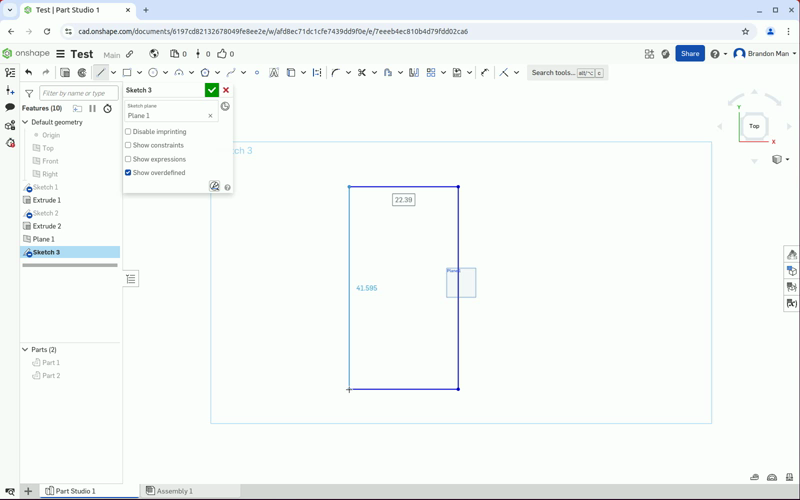
click(349, 389)
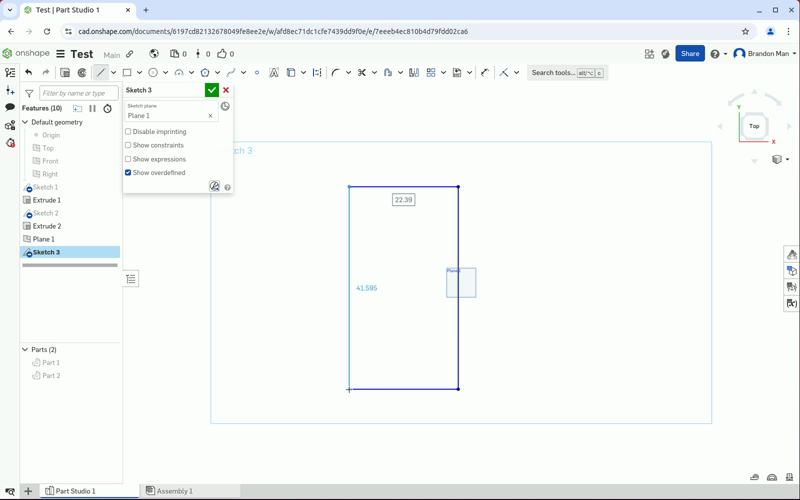
key(esc)
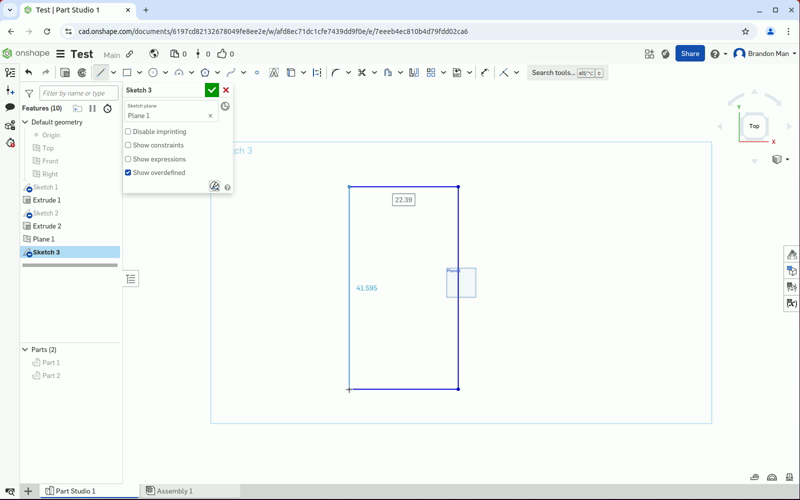
mouse_move(419, 334)
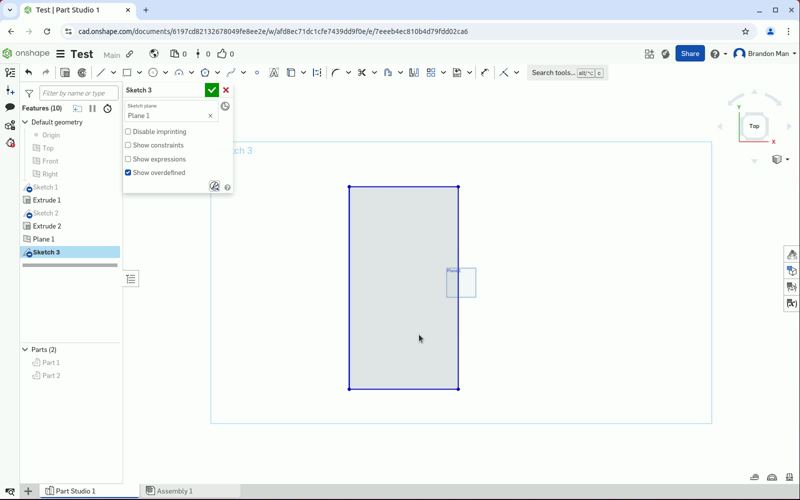
click(419, 334)
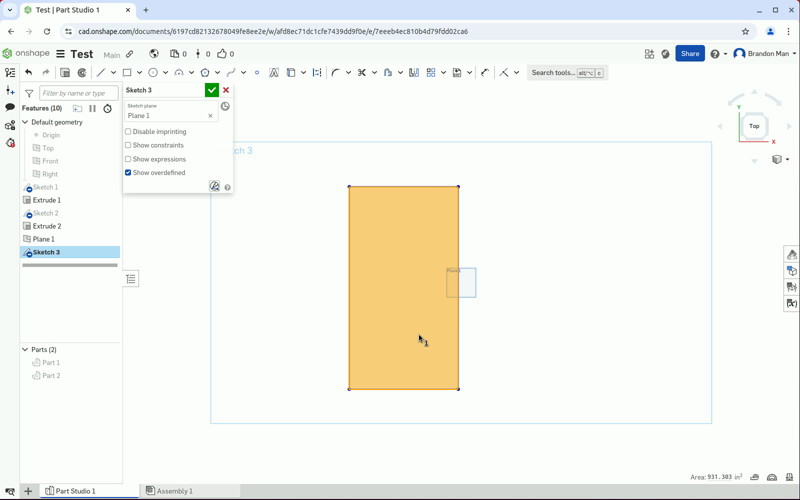
mouse_move(73, 352)
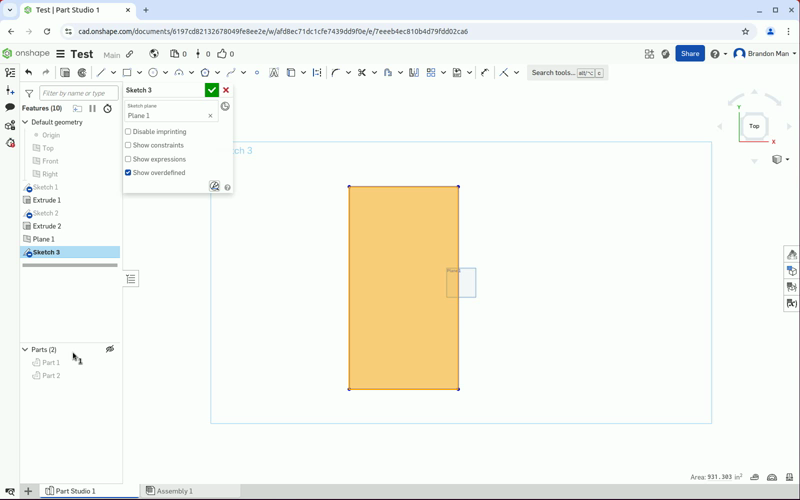
key(shift+y)
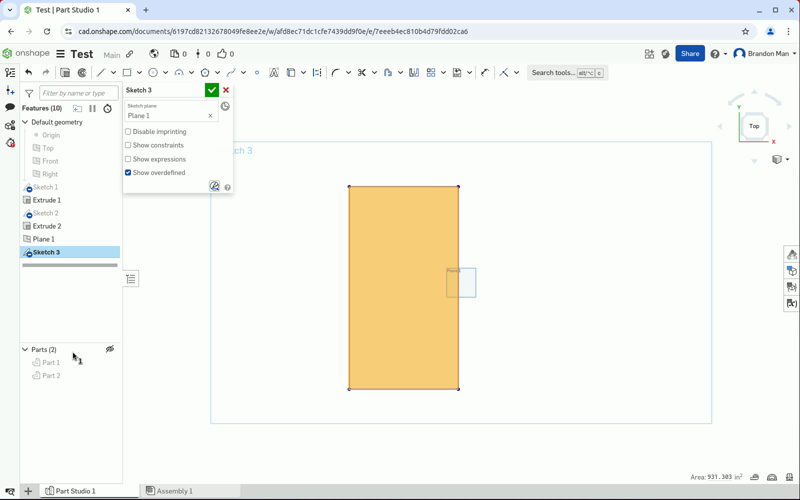
key(shift+e)
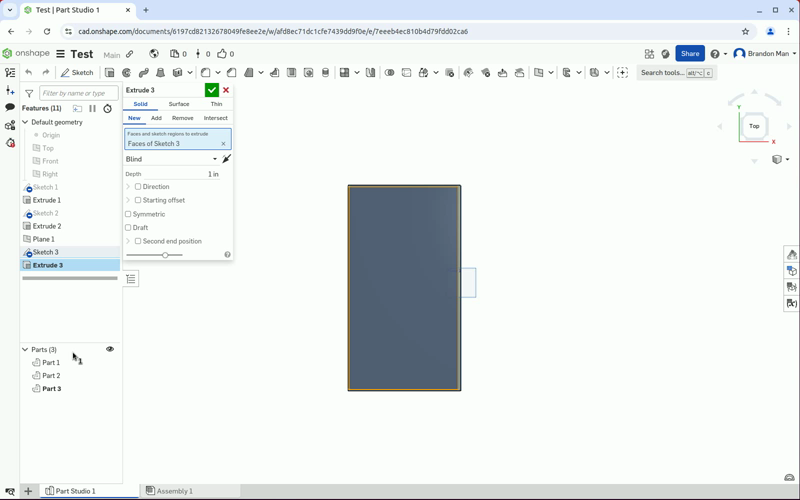
mouse_move(143, 106)
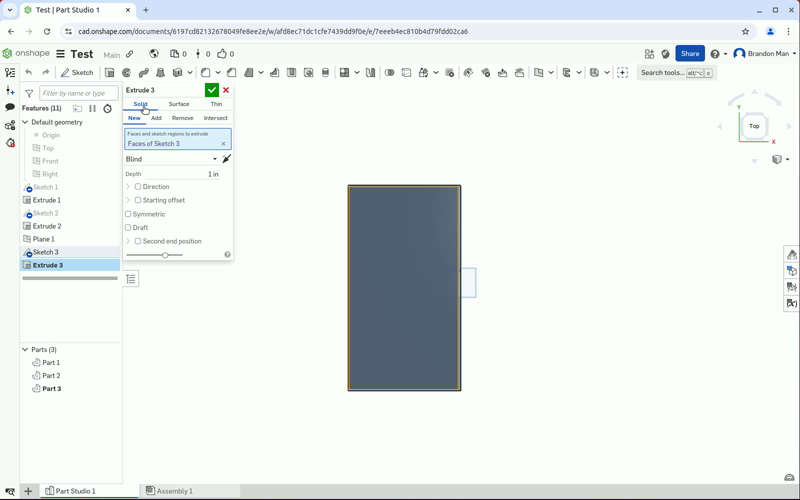
click(143, 106)
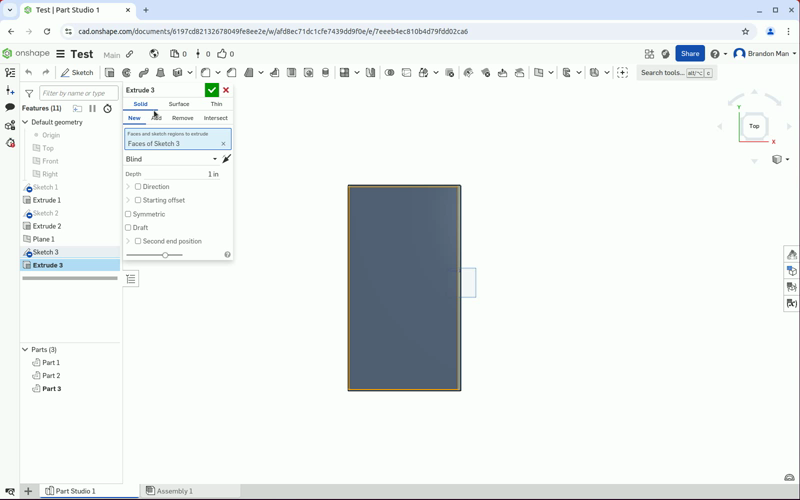
mouse_move(186, 120)
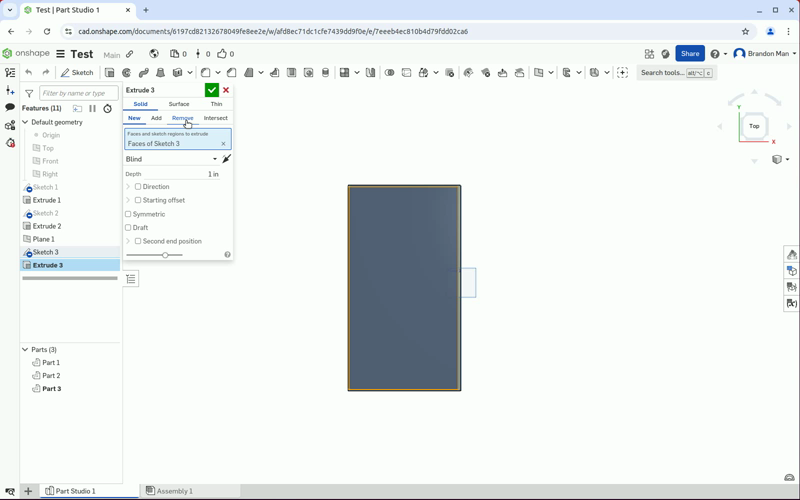
click(186, 120)
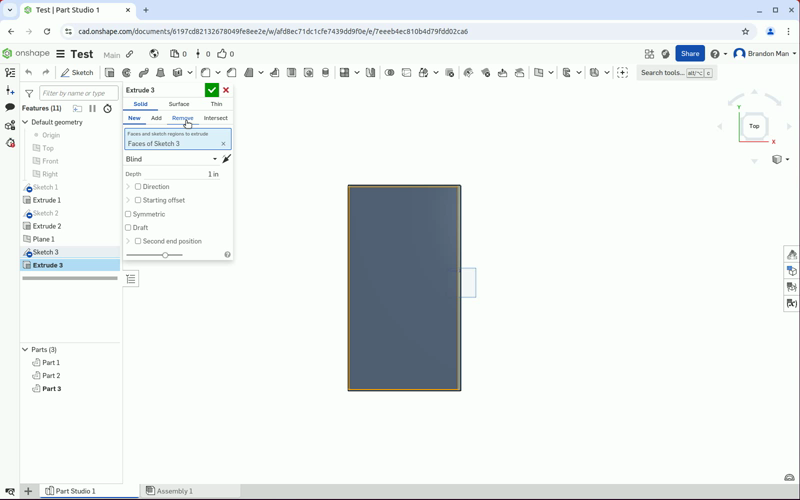
key(tab, 4)
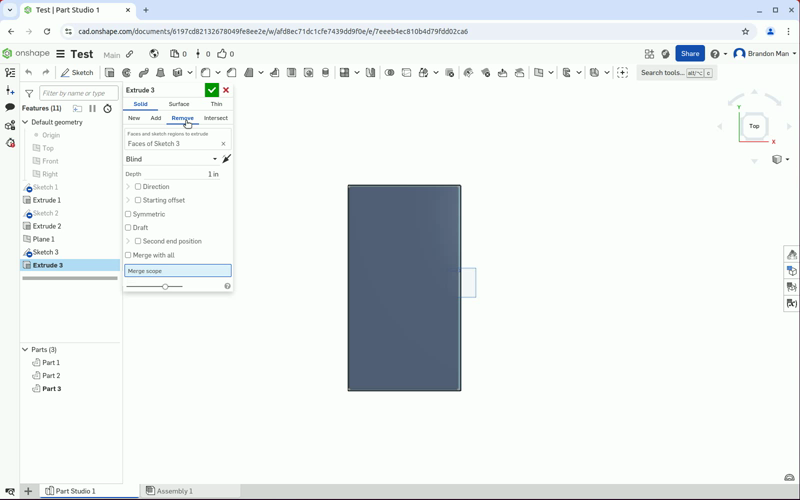
text(1.204)
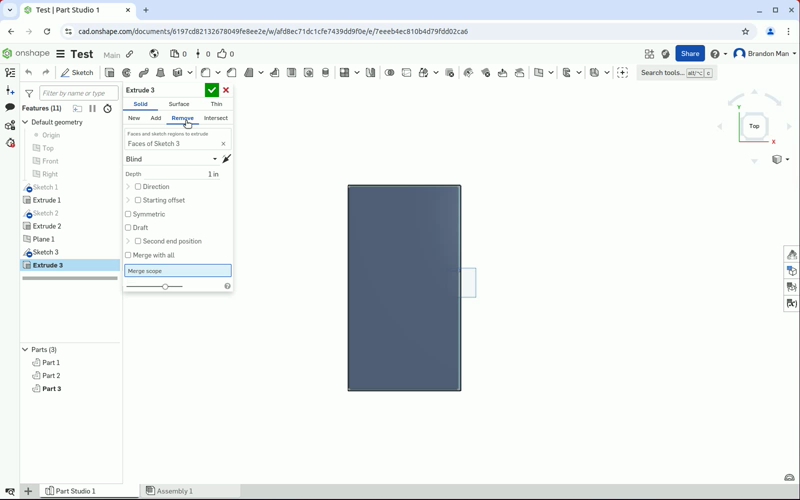
key(tab, 6)
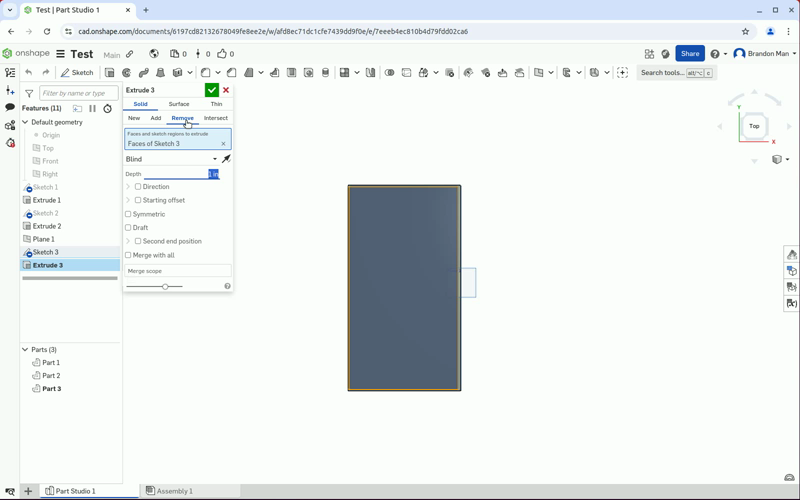
key(space)
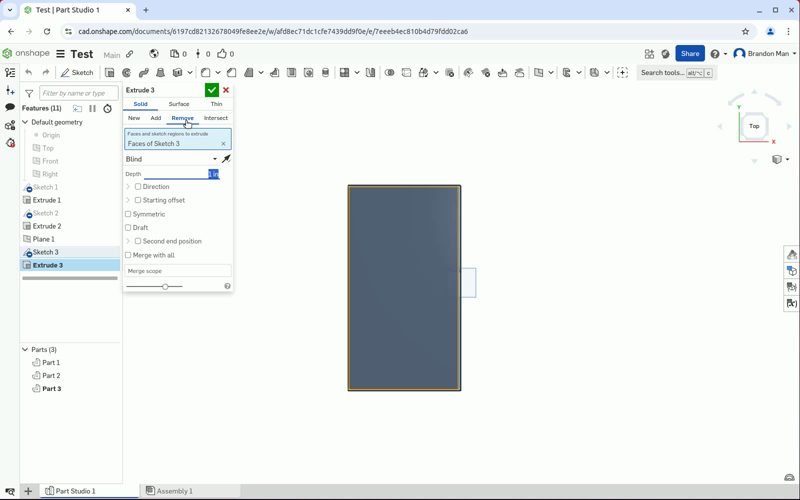
key(enter)
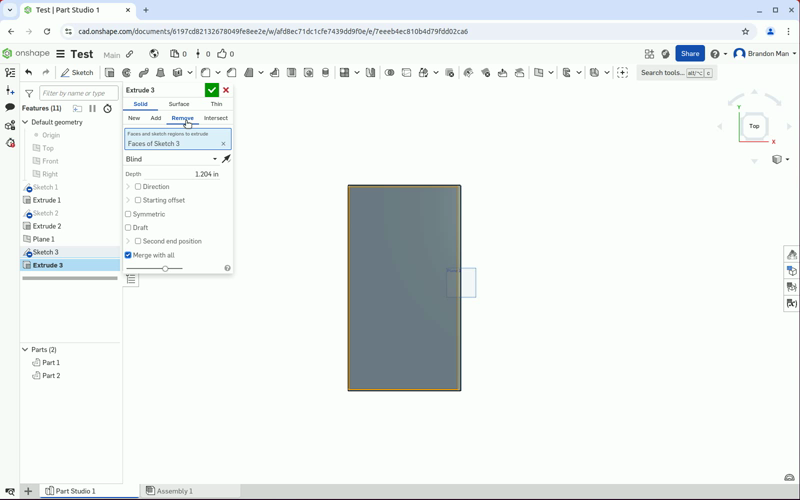
key(shift+h)
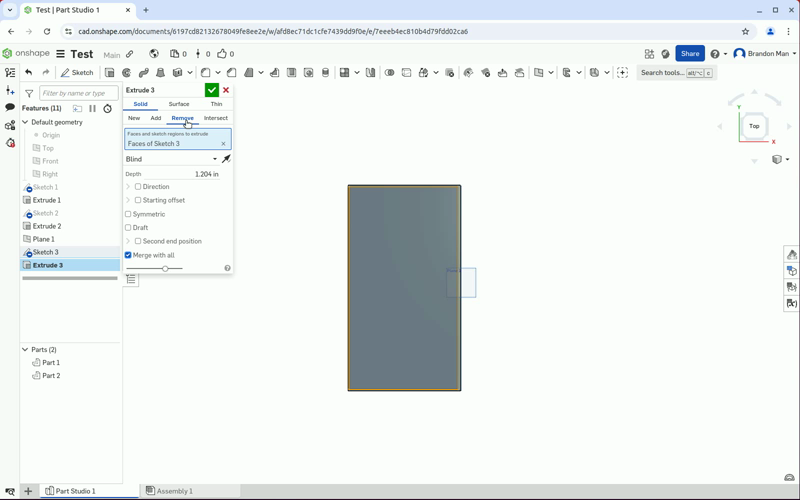
key(shift+h)
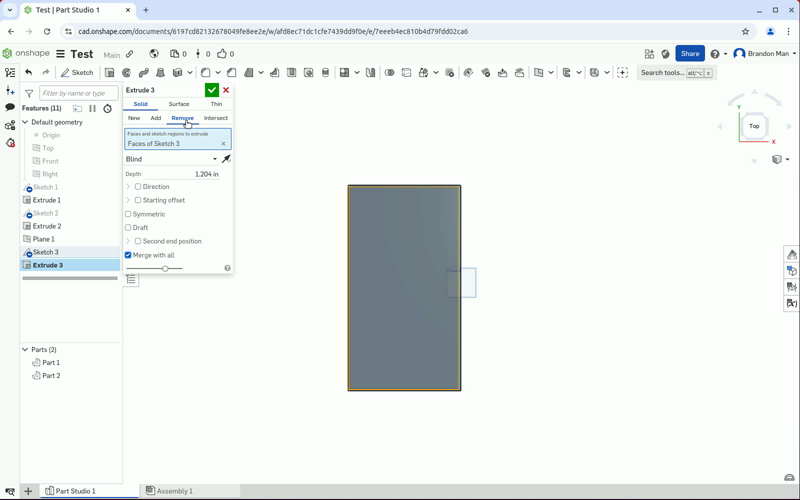
key(shift+7)
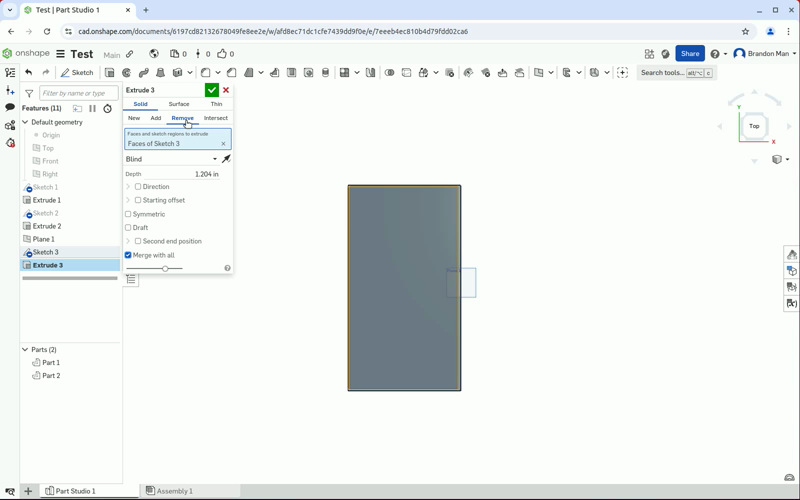
key(up, 3)
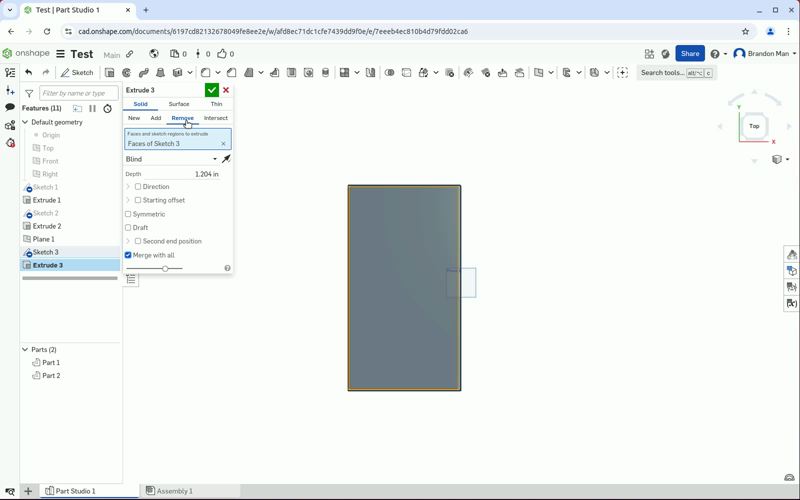
key(left, 3)
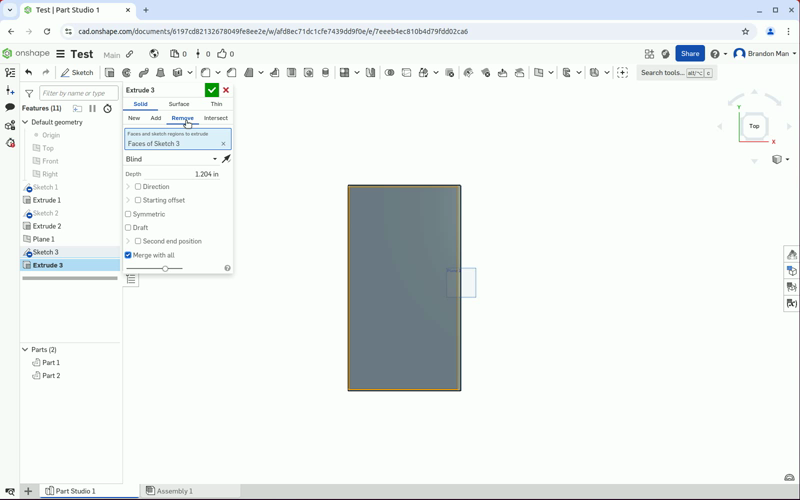
key(right, 3)
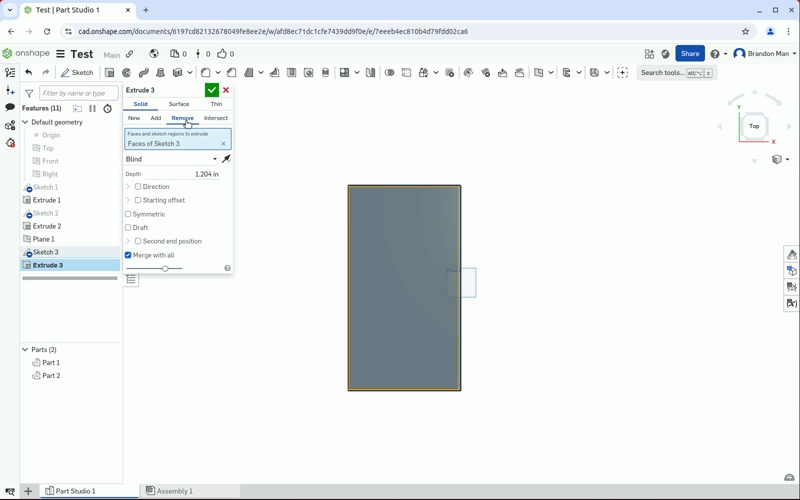
key(down, 3)
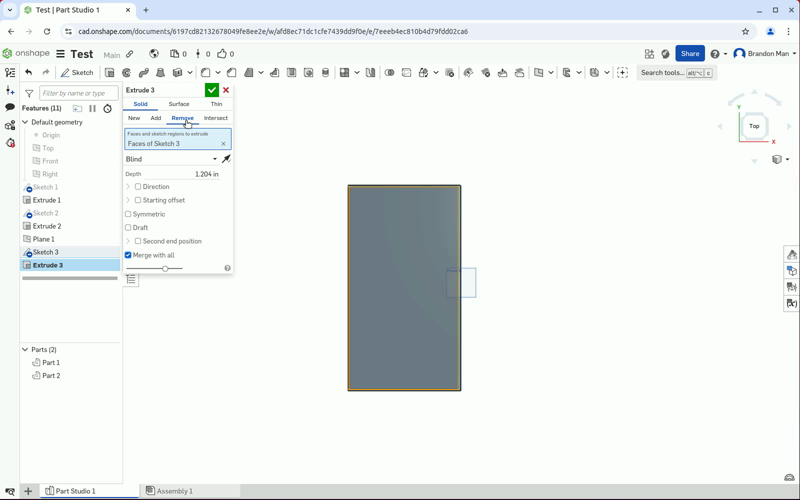
mouse_move(73, 189)
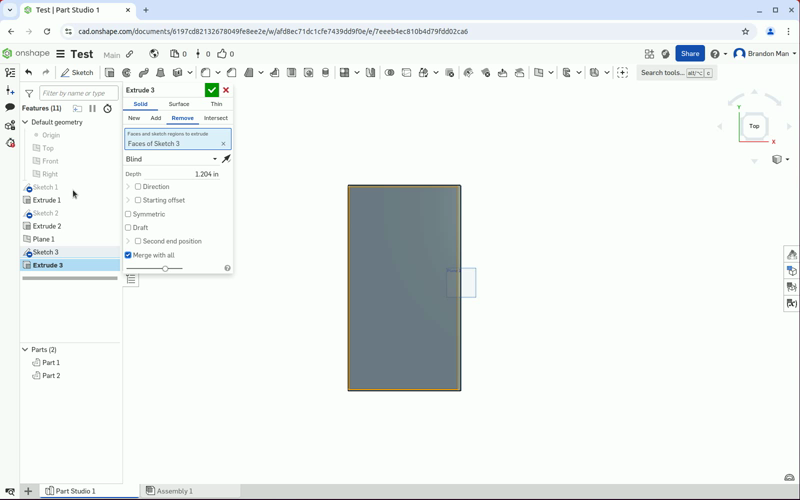
click(73, 189)